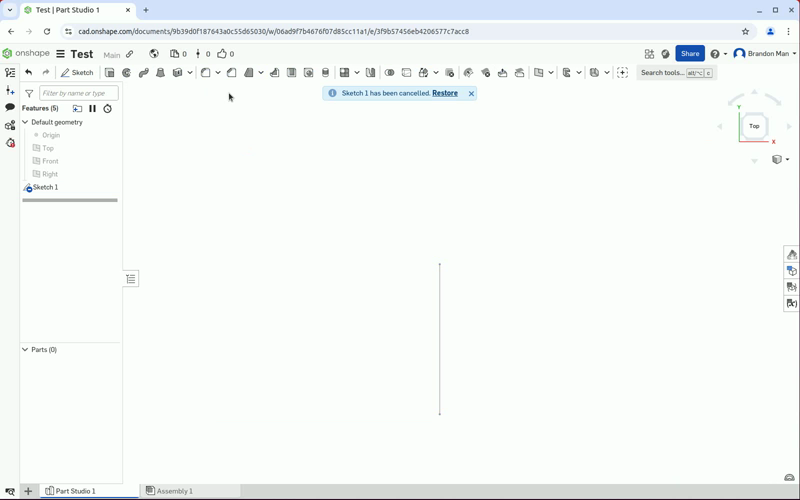
key(shift+h)
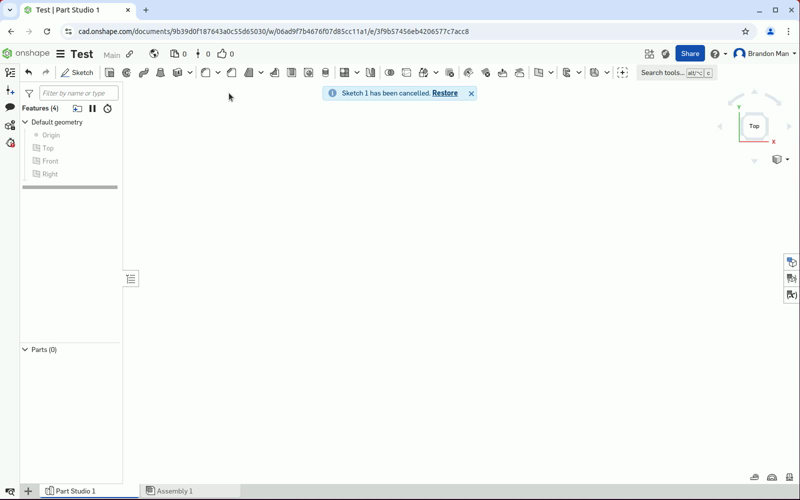
mouse_move(73, 352)
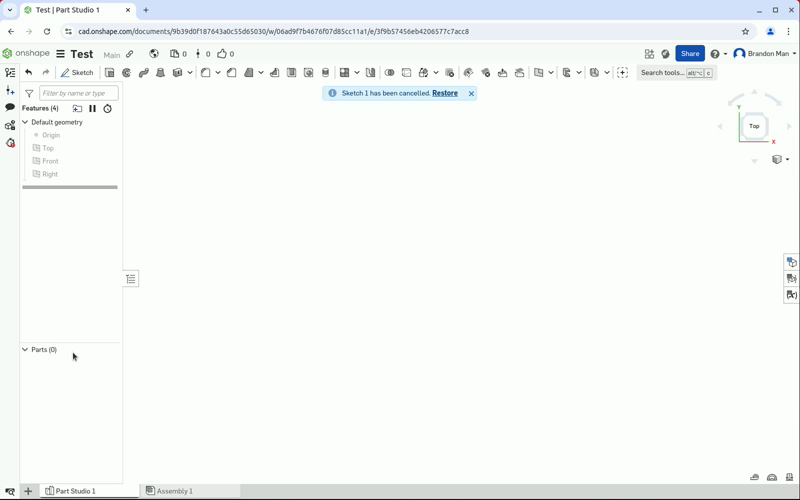
key(y)
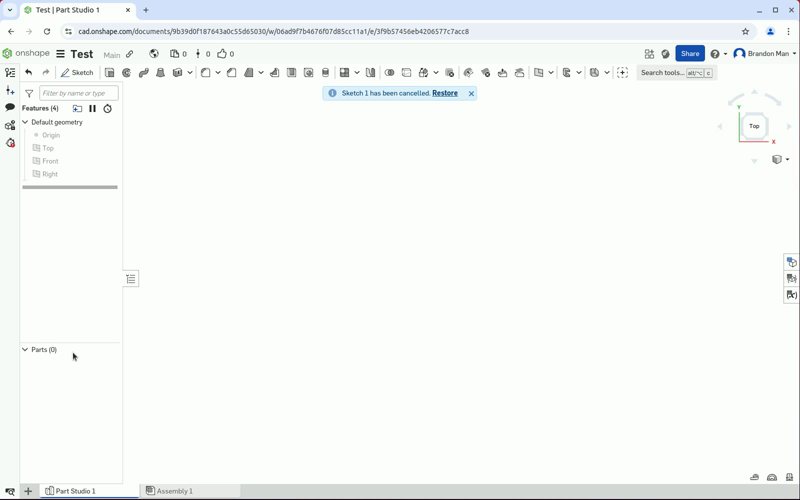
key(shift+p)
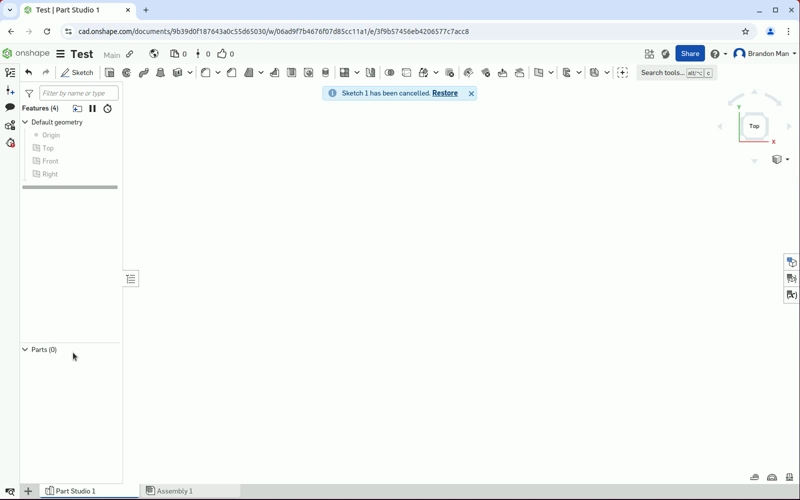
key(space)
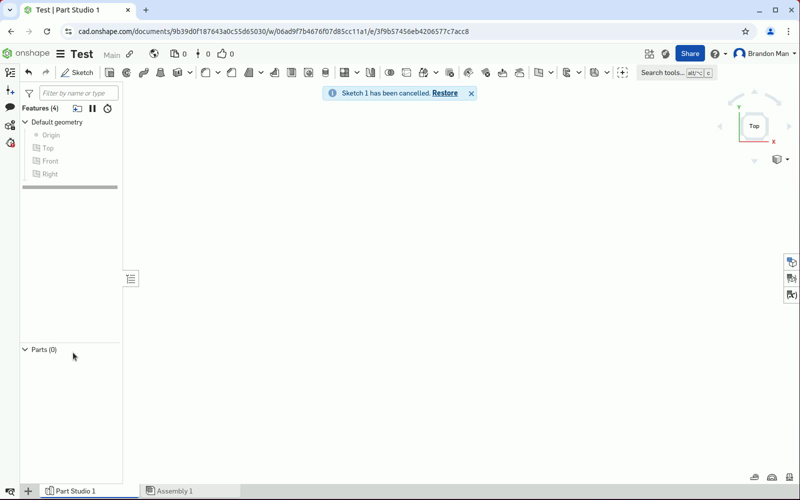
key_down(shift)
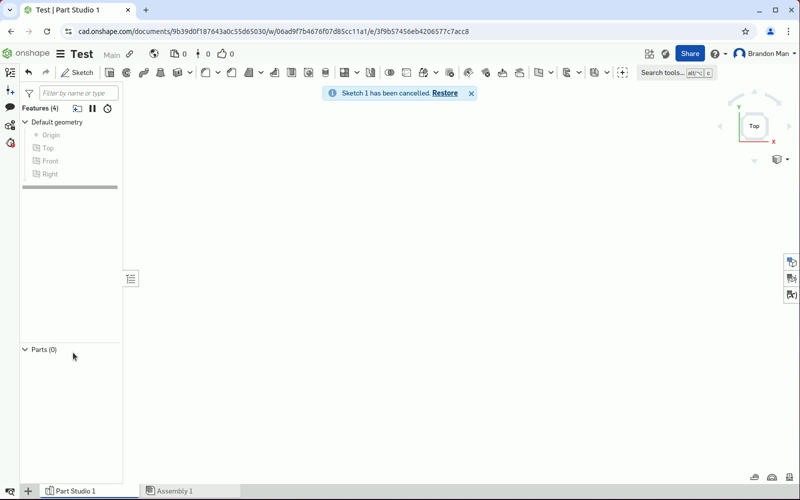
key(up)
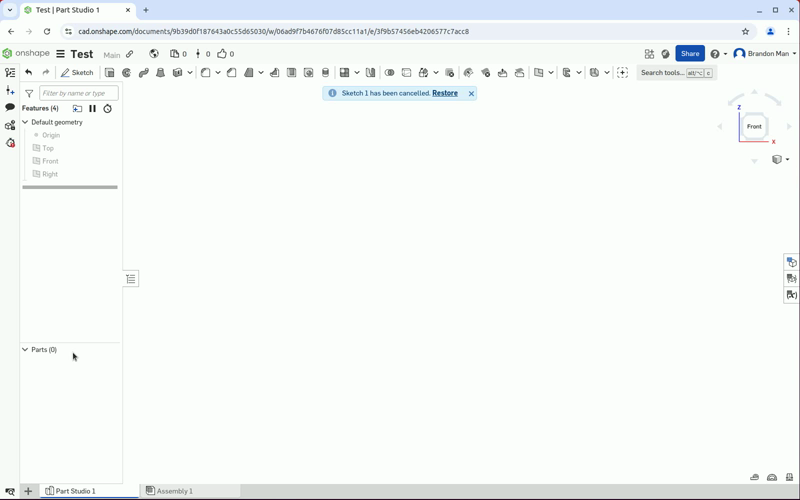
key_up(shift)
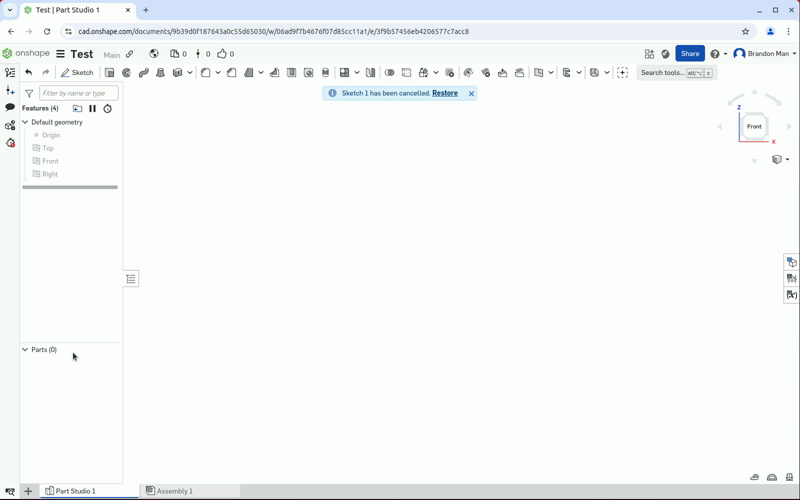
mouse_move(73, 352)
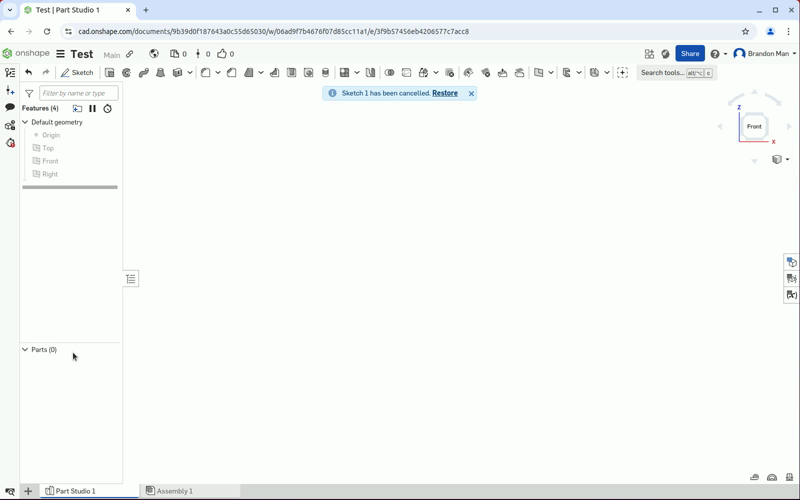
key(shift+y)
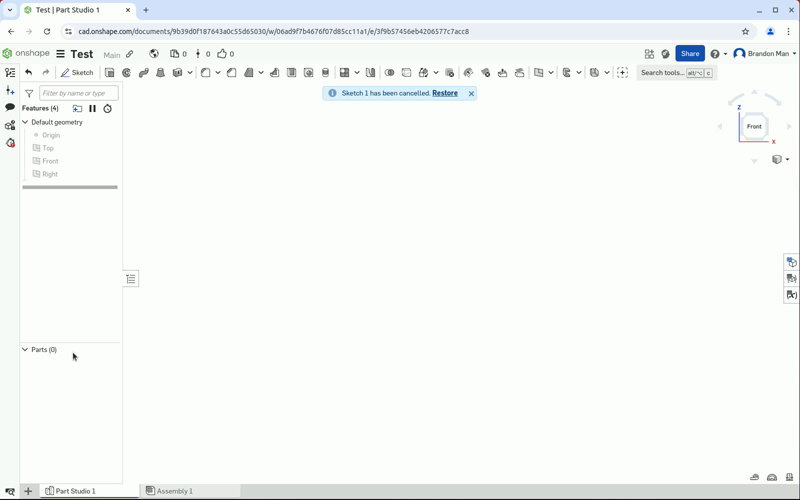
key(shift+s)
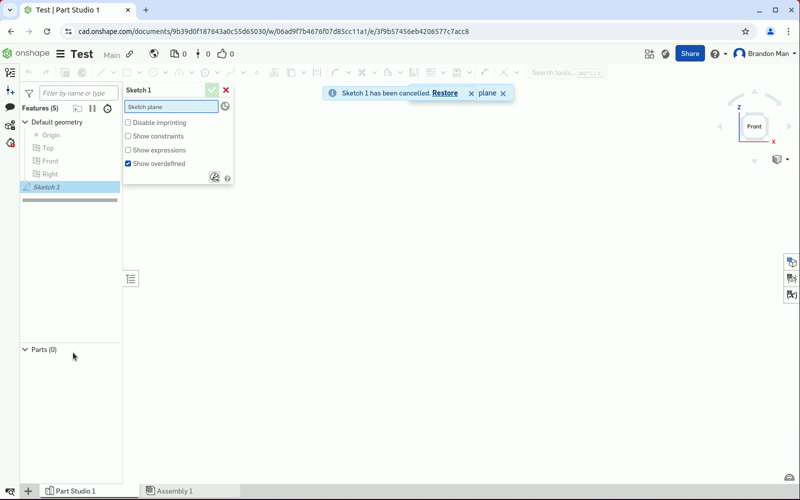
mouse_move(73, 163)
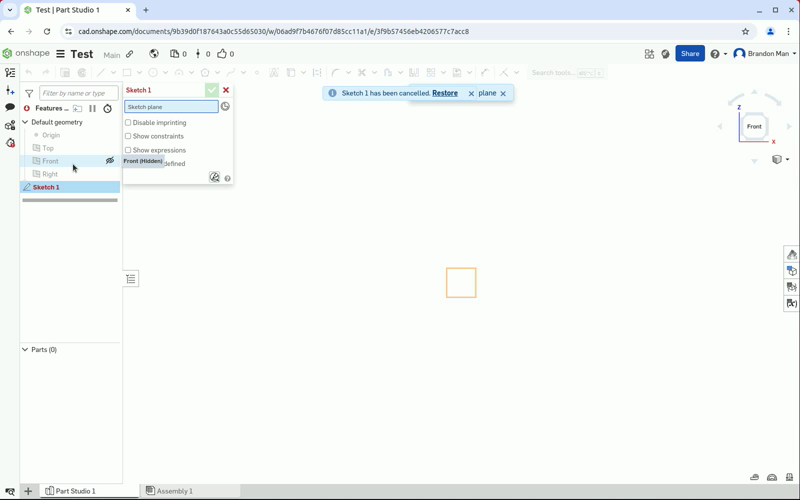
click(73, 163)
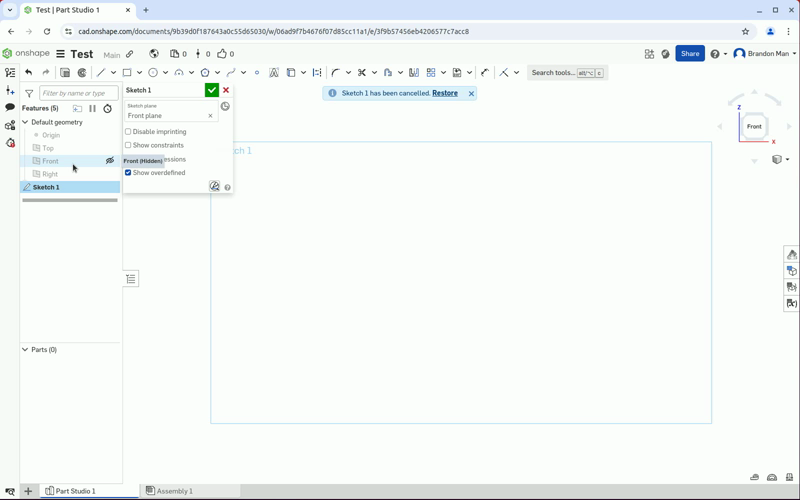
mouse_move(73, 352)
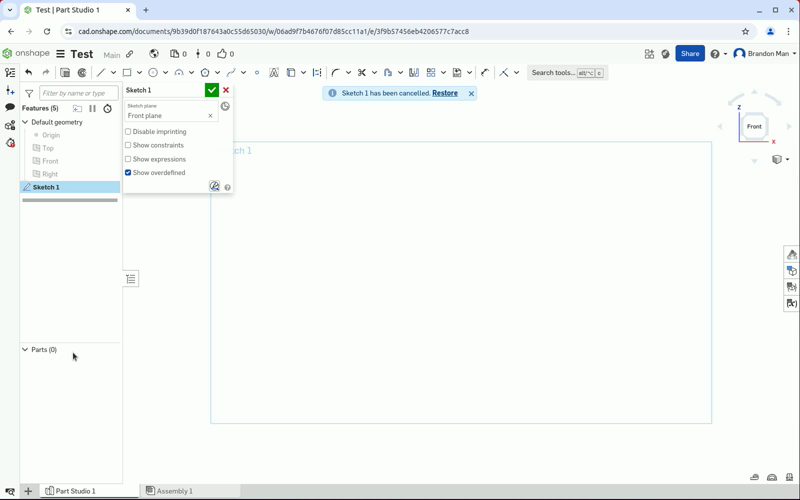
key(y)
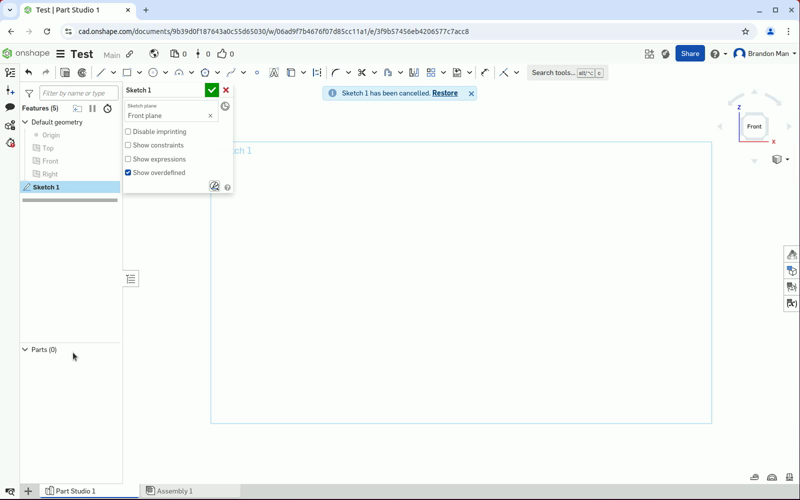
key(l)
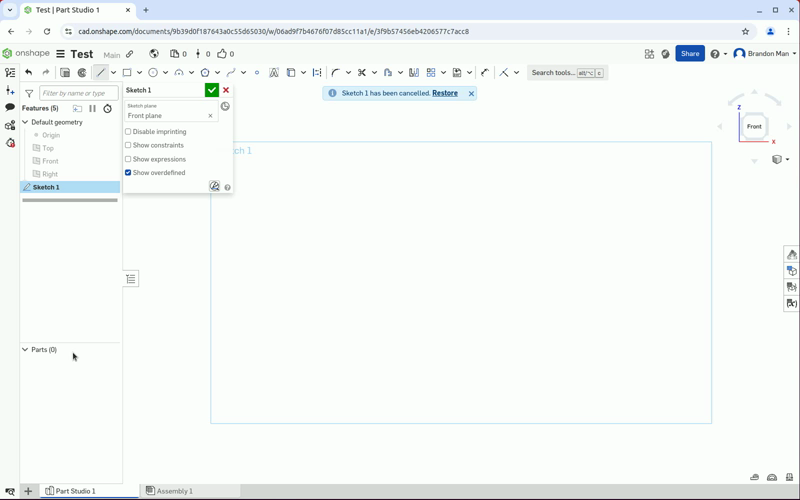
key_down(shift)
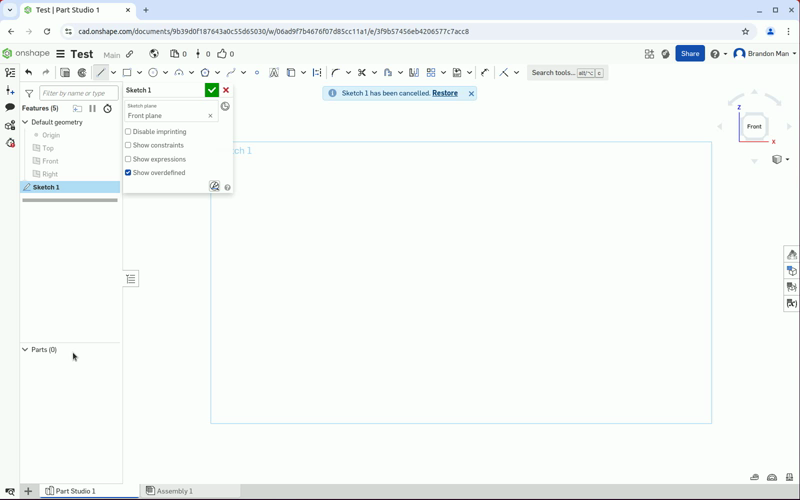
mouse_move(395, 334)
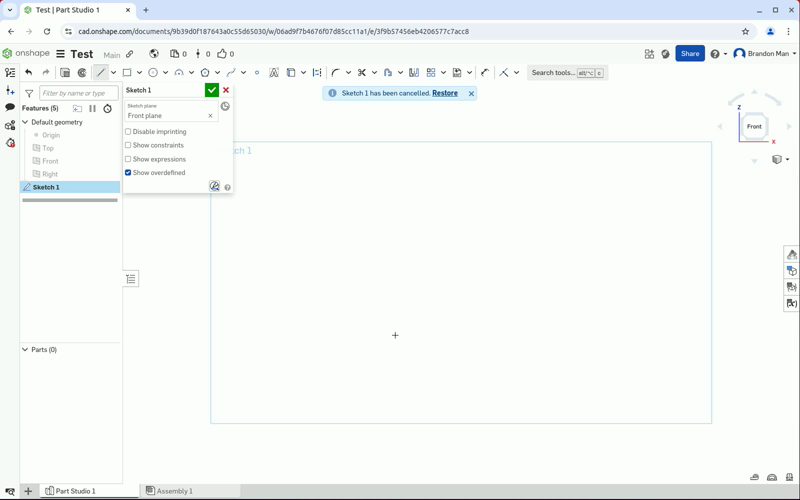
click(395, 334)
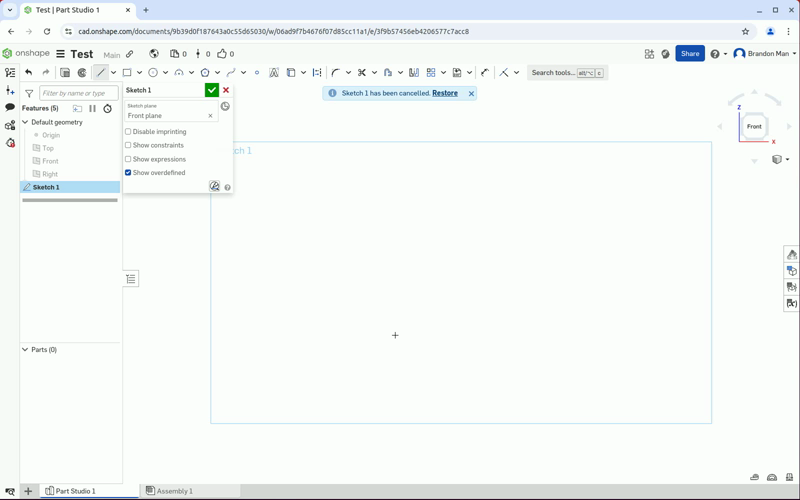
key_up(shift)
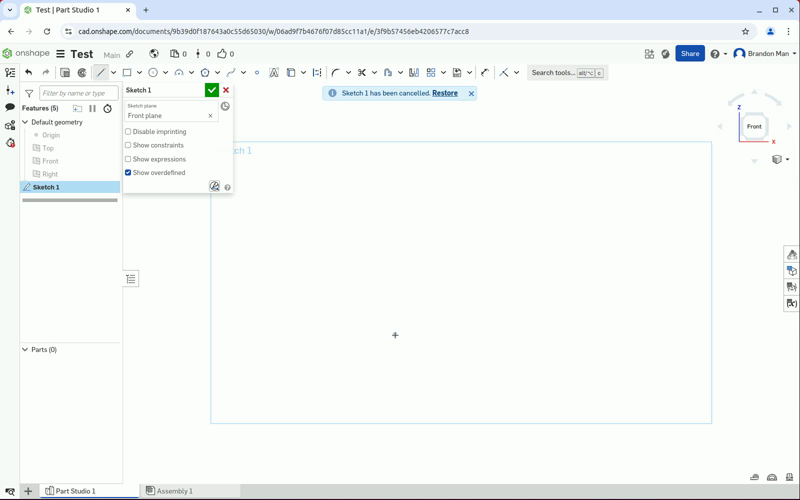
key_down(shift)
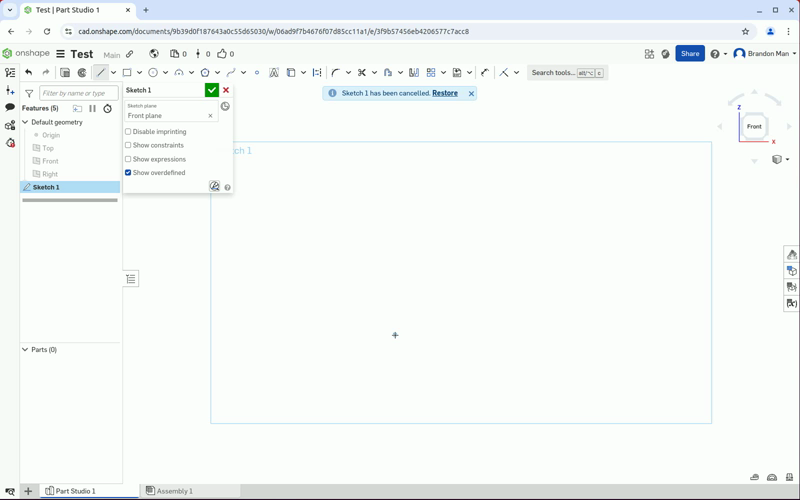
mouse_move(503, 334)
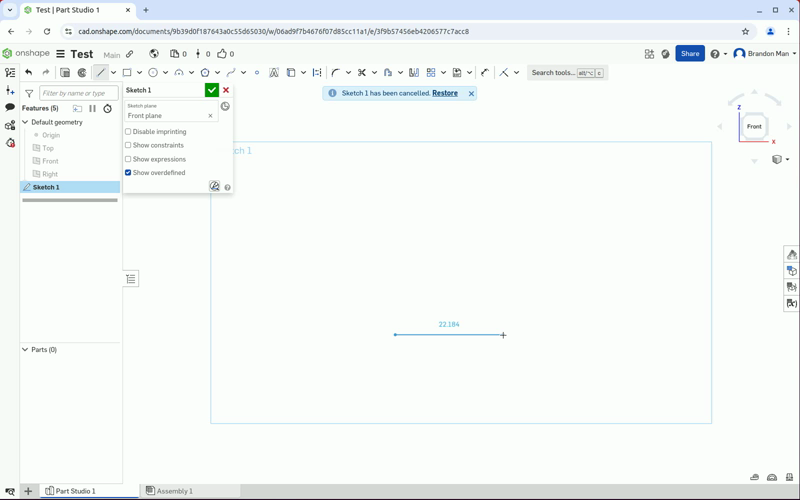
click(503, 334)
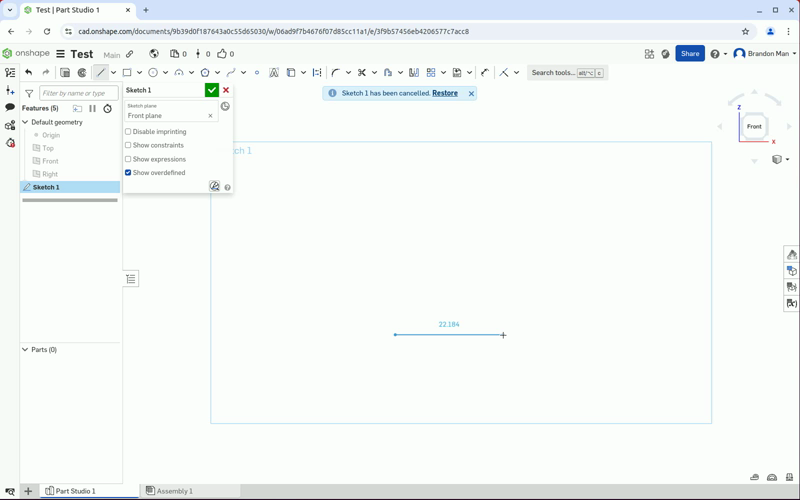
key_up(shift)
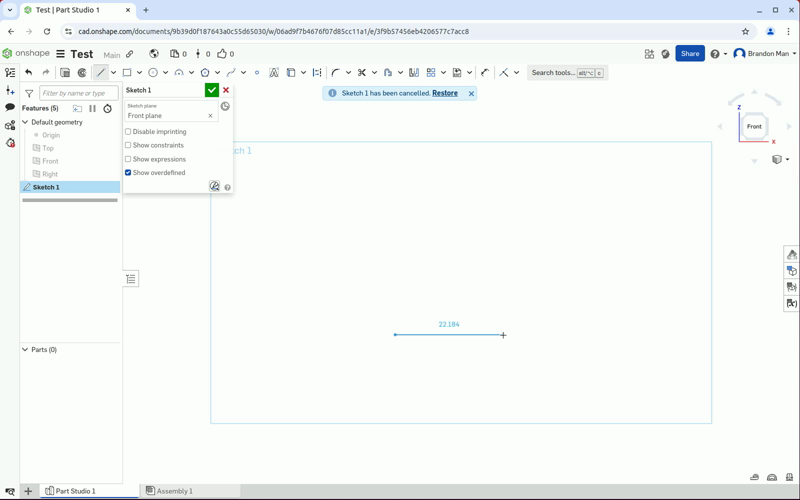
key_down(shift)
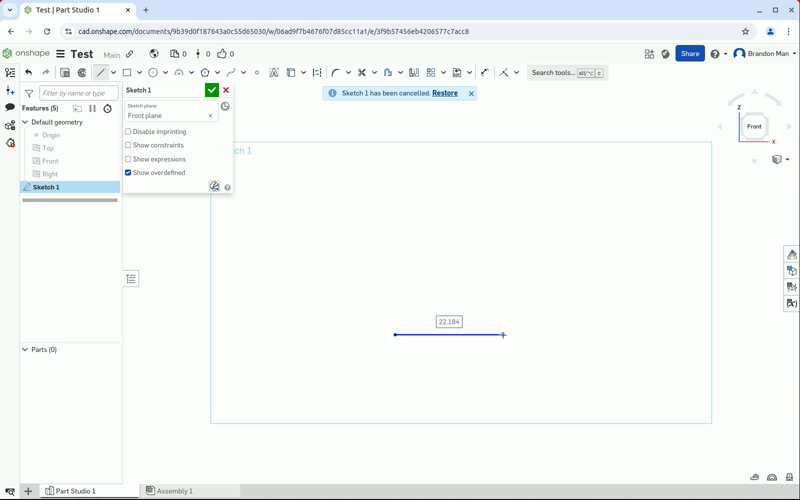
mouse_move(503, 192)
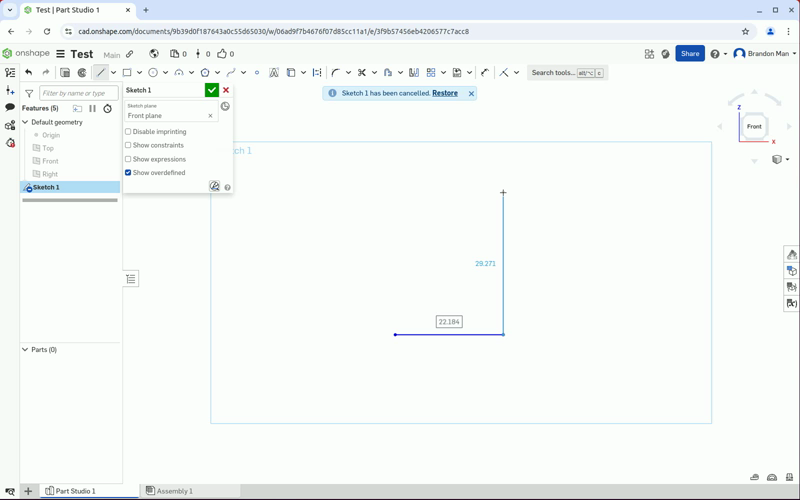
click(503, 192)
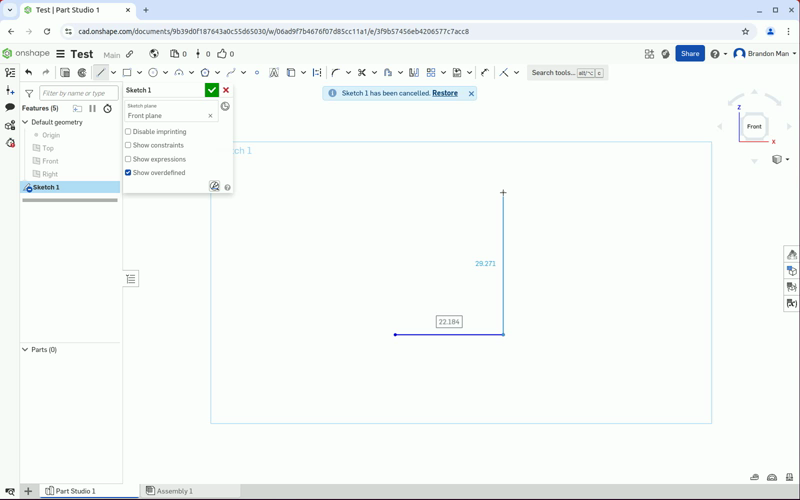
key_up(shift)
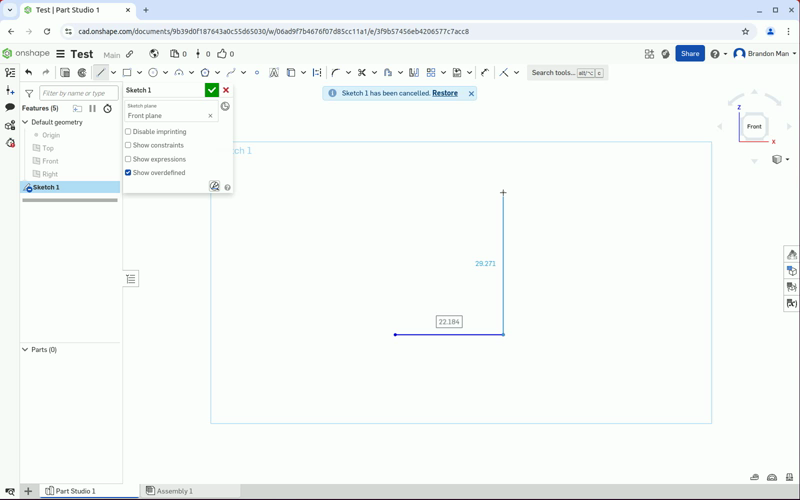
key_down(shift)
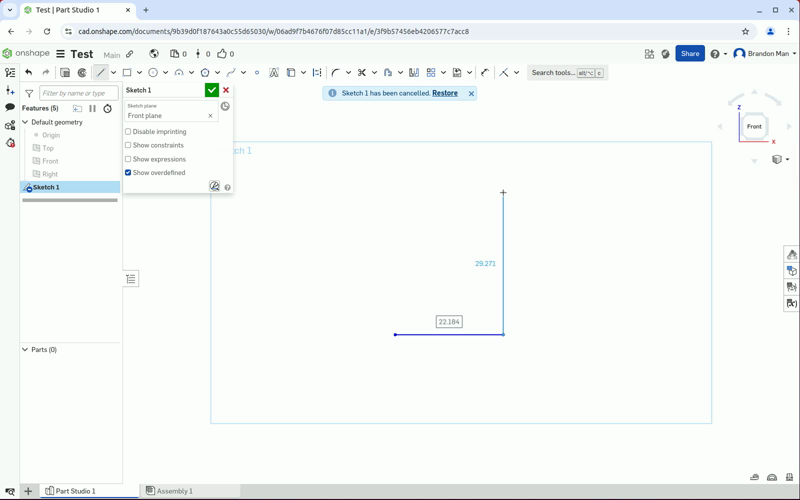
mouse_move(395, 192)
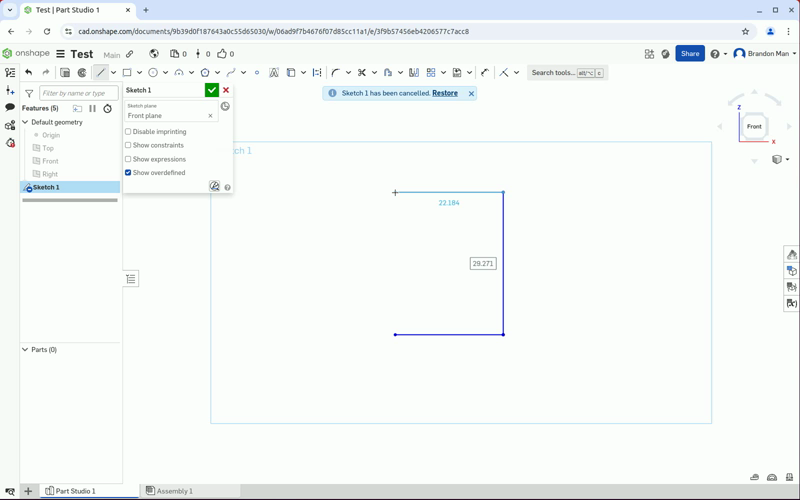
click(395, 192)
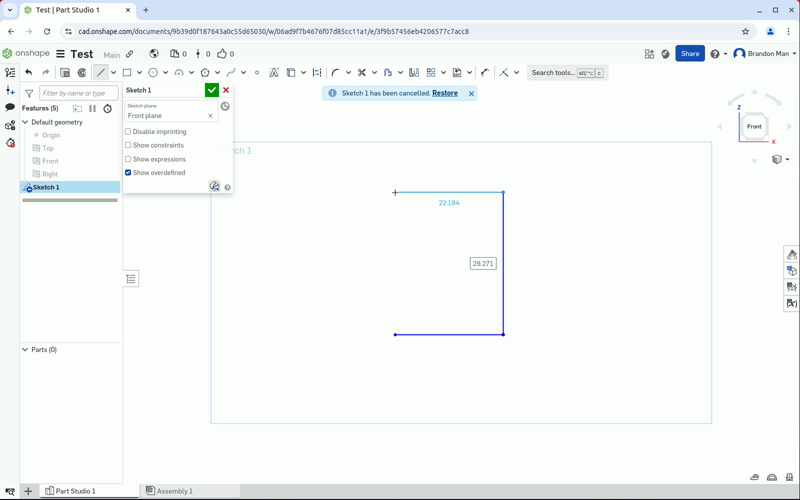
key_up(shift)
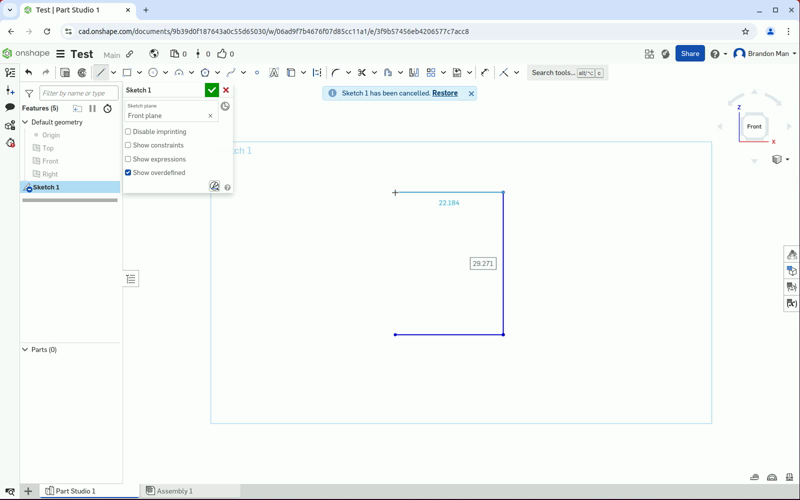
key_down(shift)
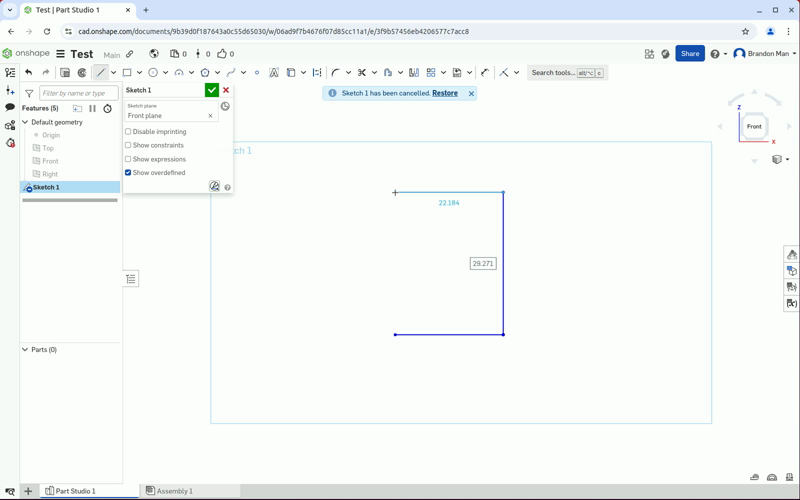
mouse_move(395, 334)
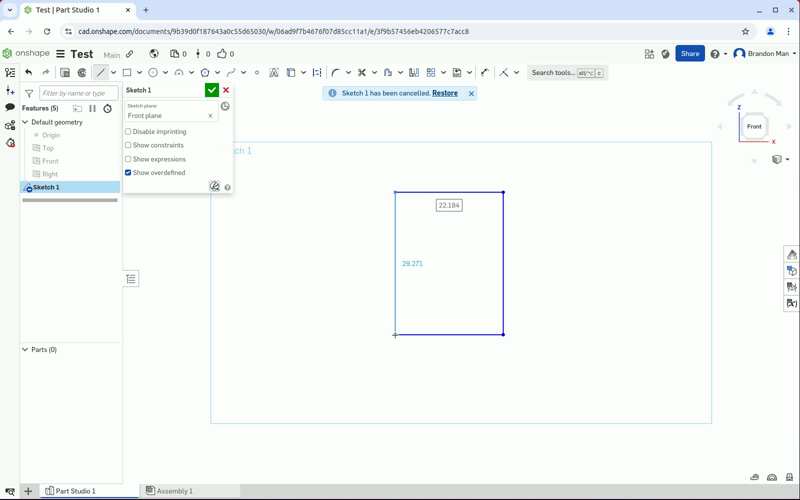
key_up(shift)
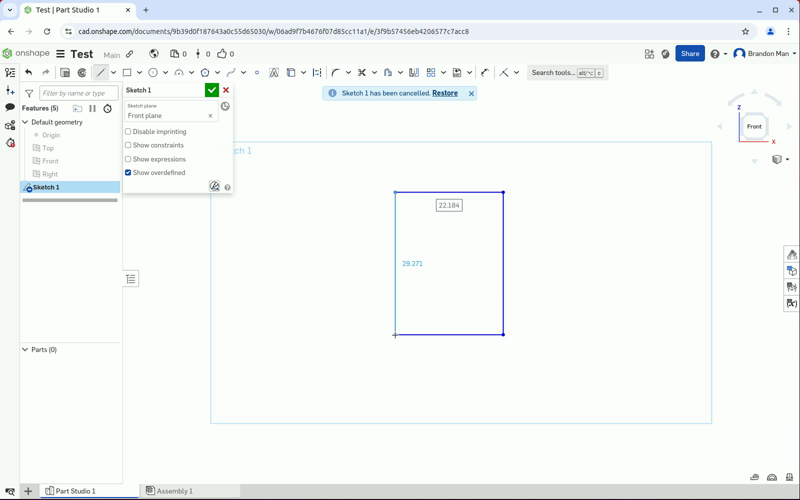
click(395, 334)
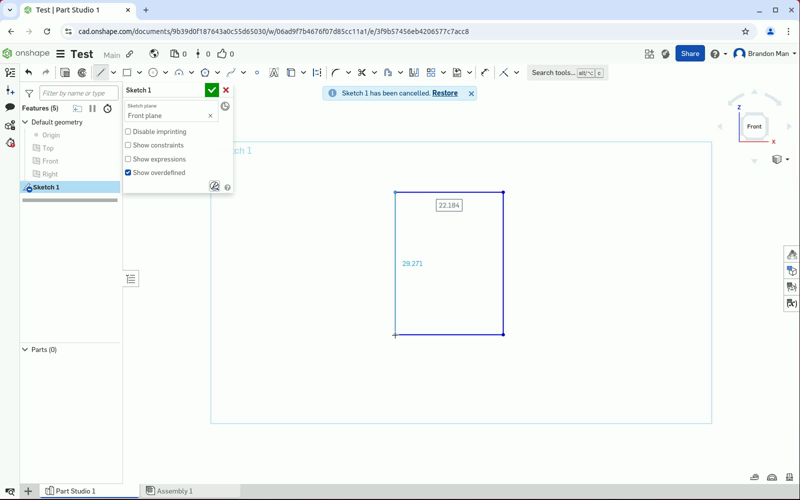
key(esc)
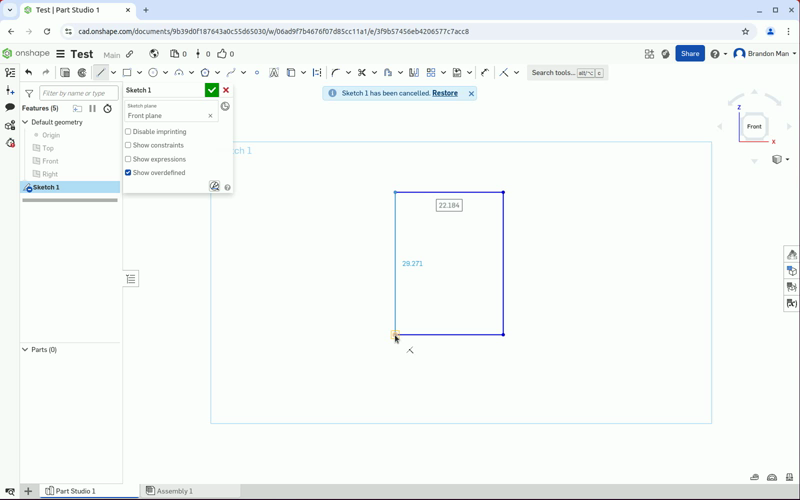
mouse_move(405, 281)
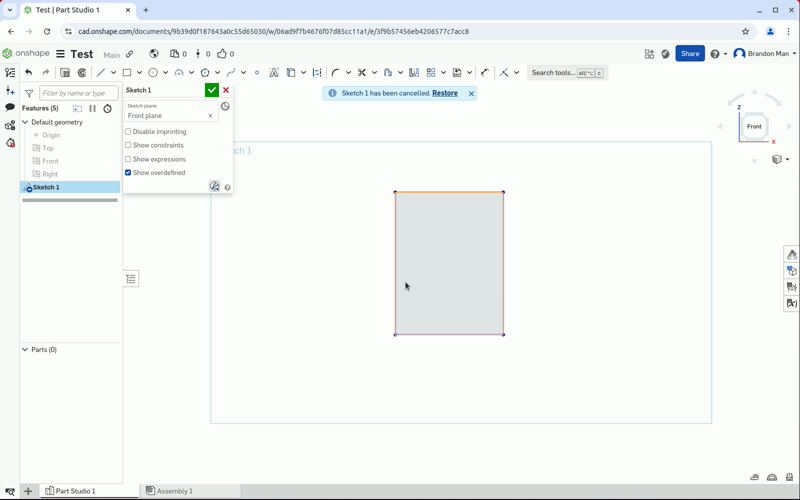
click(405, 281)
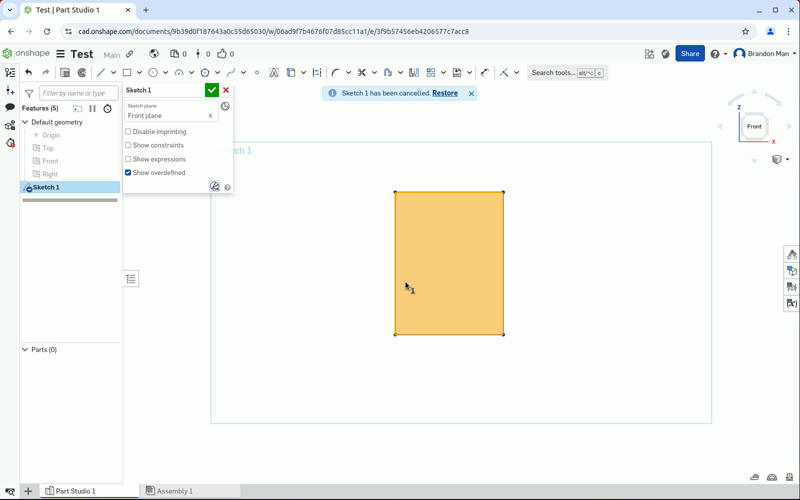
mouse_move(73, 352)
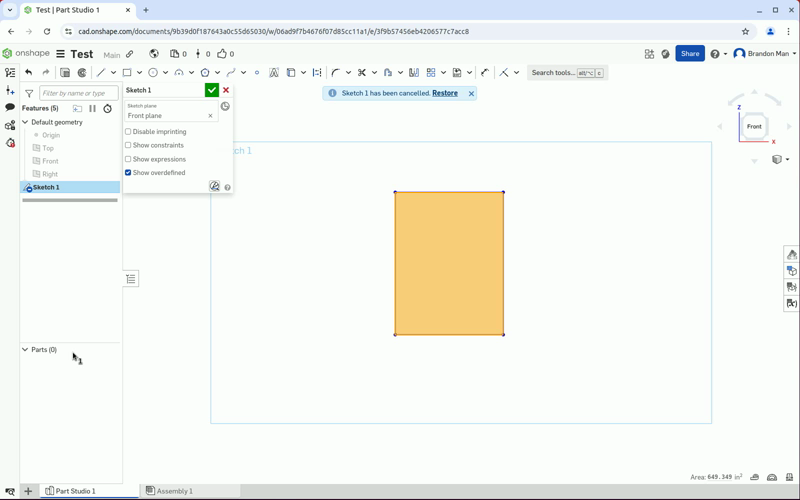
key(shift+y)
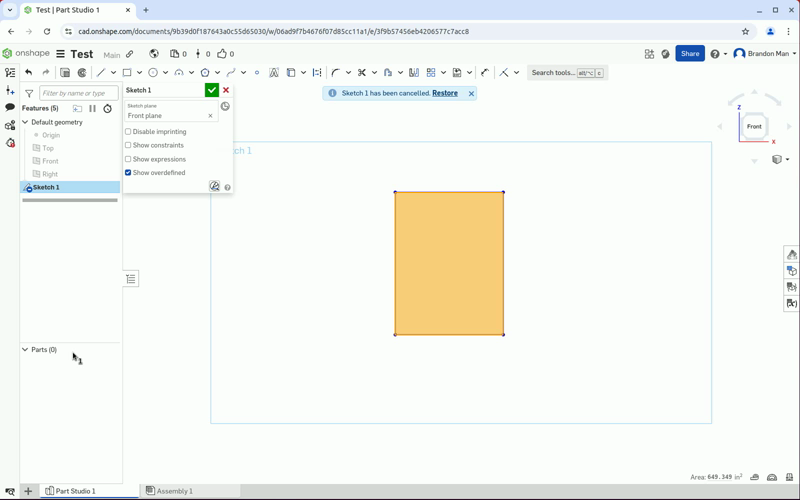
key(shift+e)
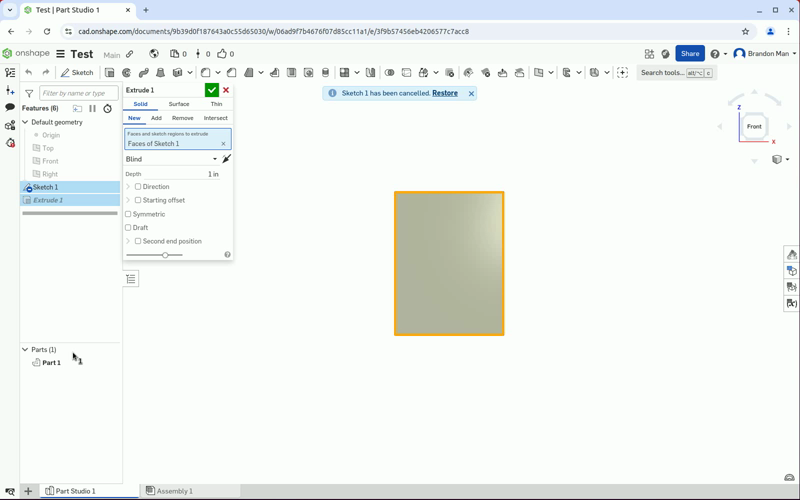
mouse_move(143, 106)
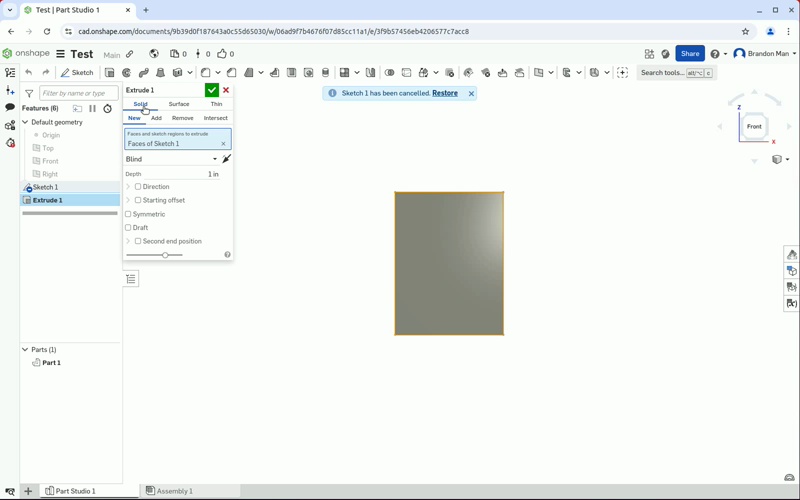
click(143, 106)
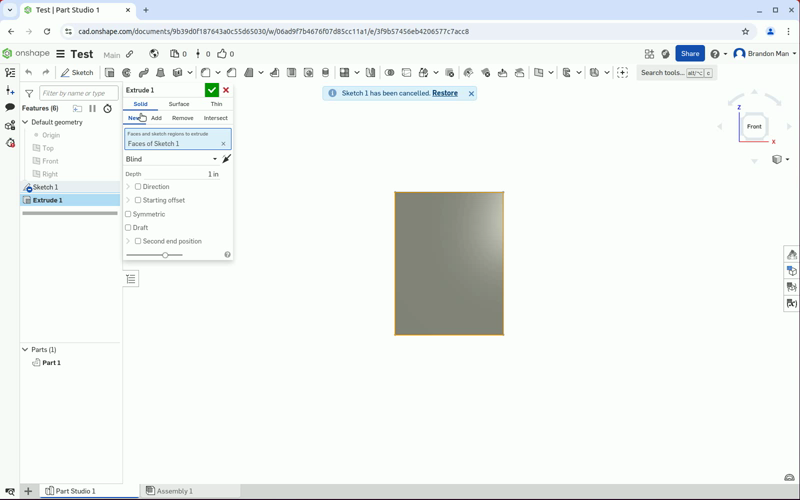
mouse_move(137, 120)
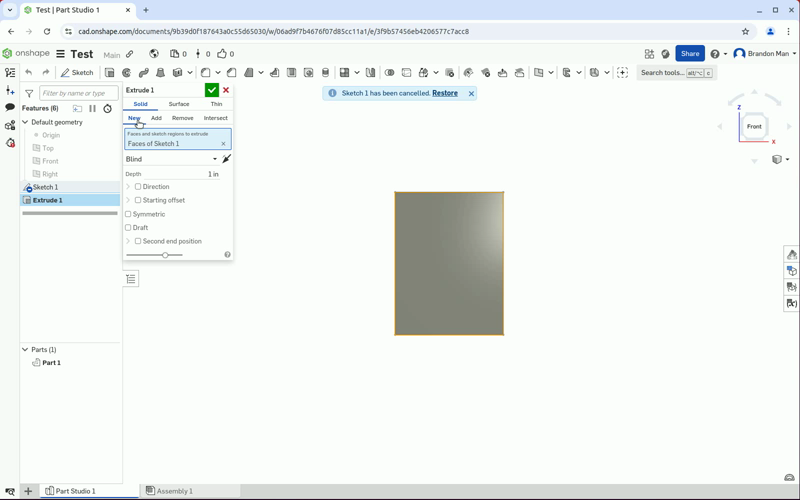
click(137, 120)
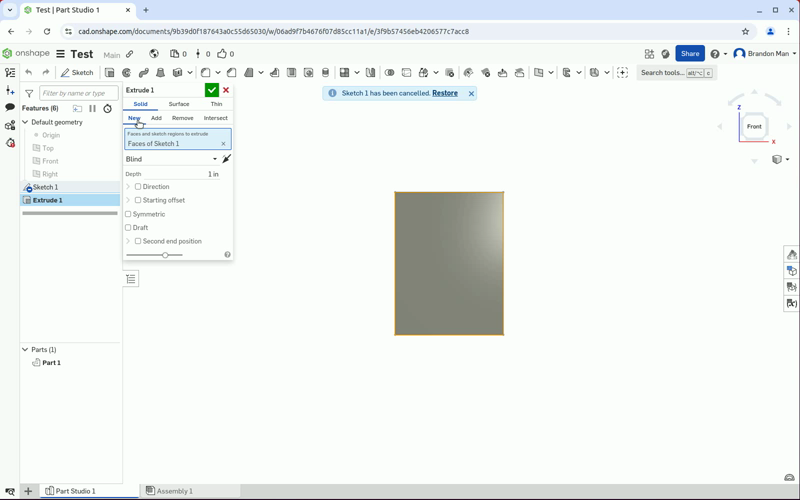
key(tab, 4)
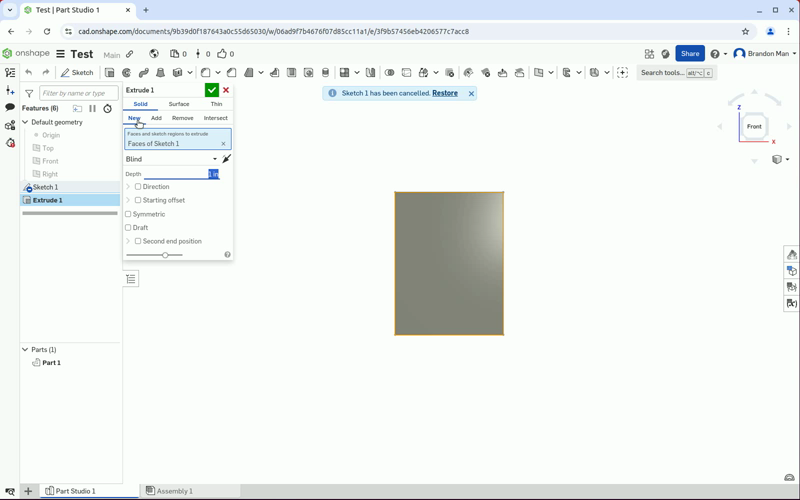
text(15.887)
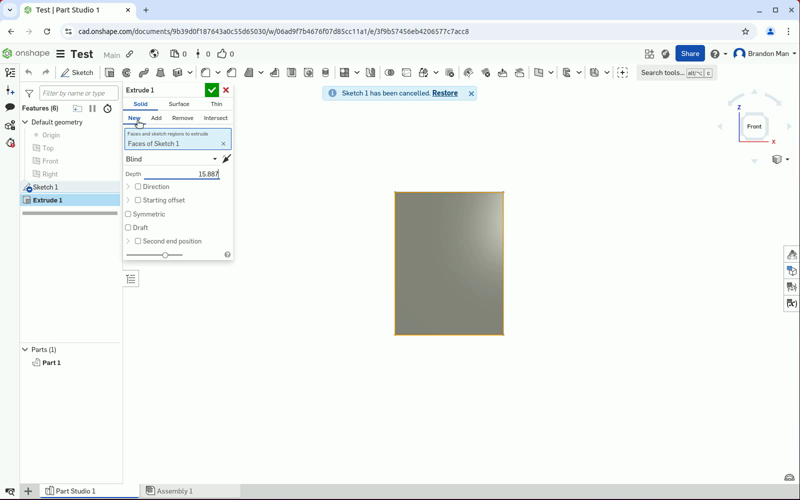
key(enter)
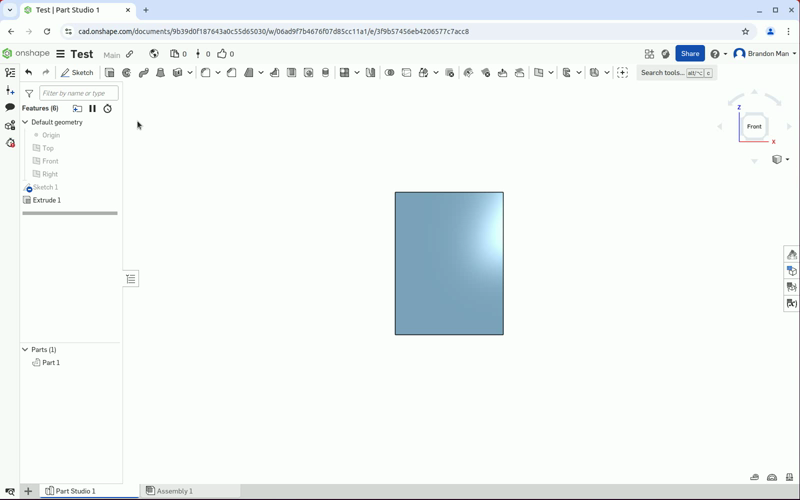
key(shift+h)
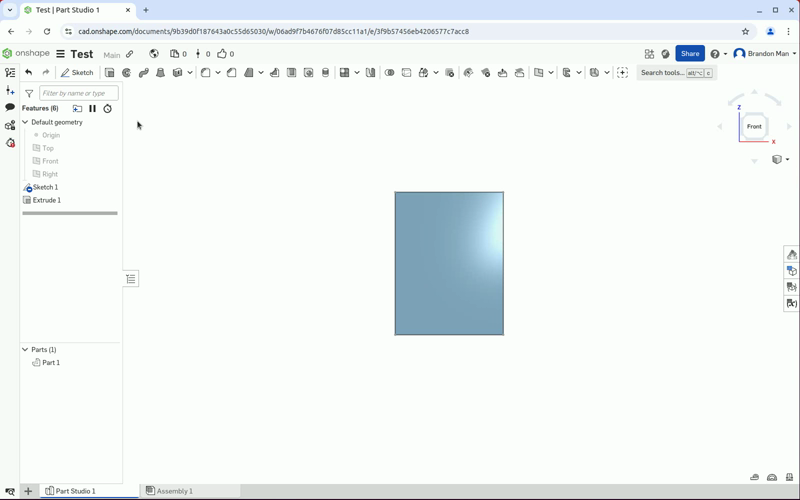
key(shift+h)
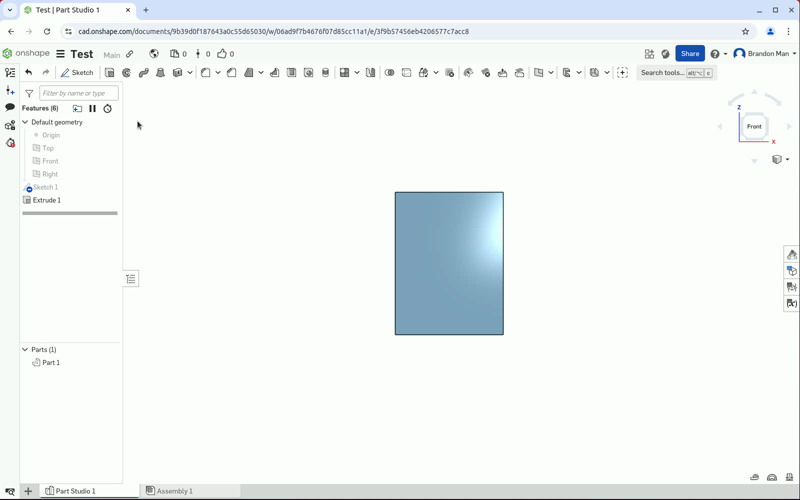
mouse_move(73, 189)
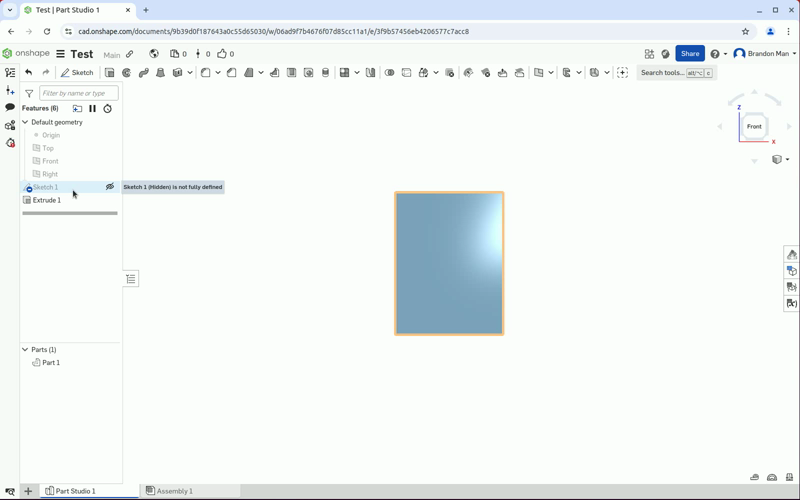
click(73, 189)
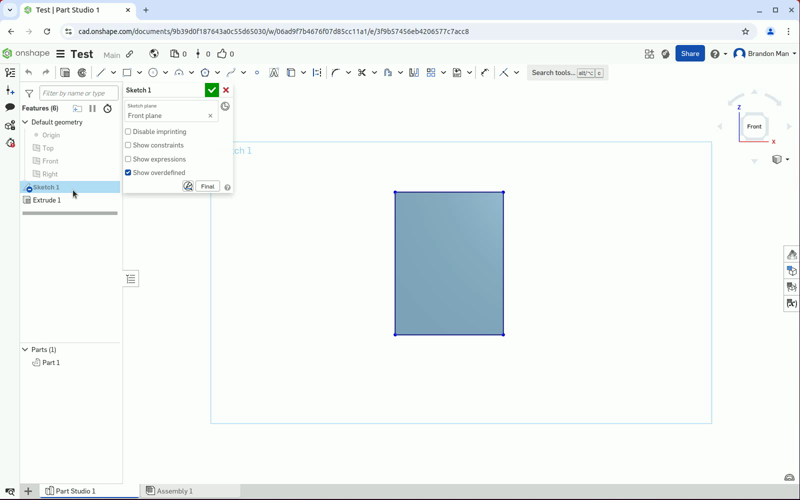
mouse_move(229, 92)
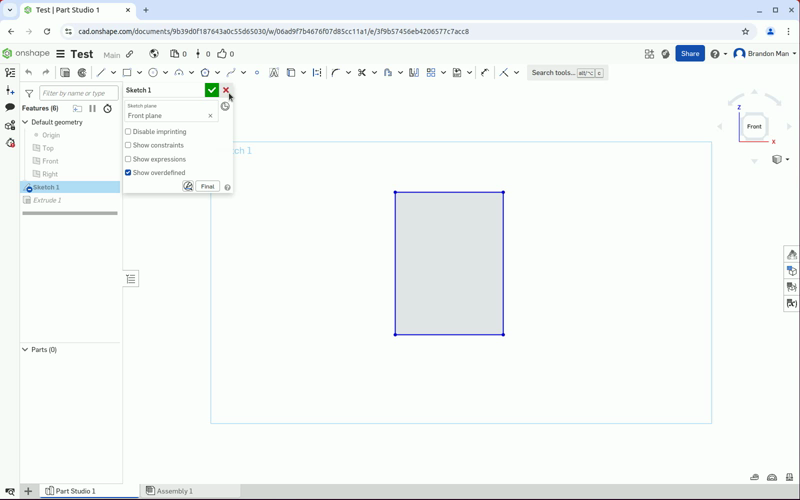
click(229, 92)
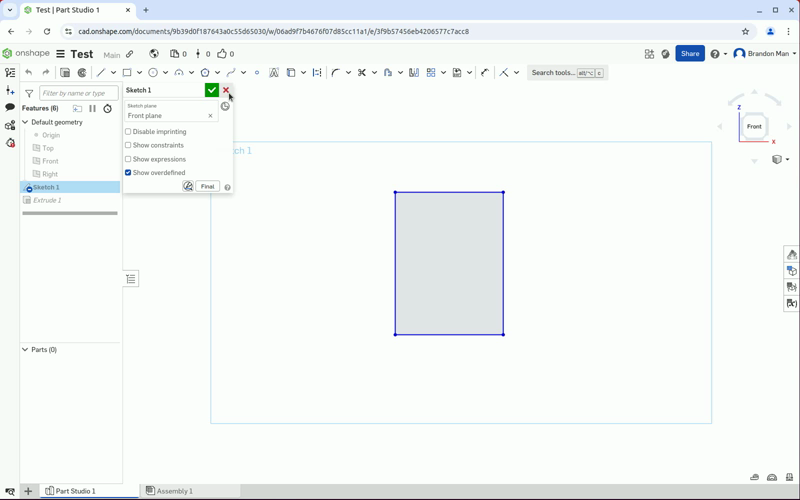
key(shift+s)
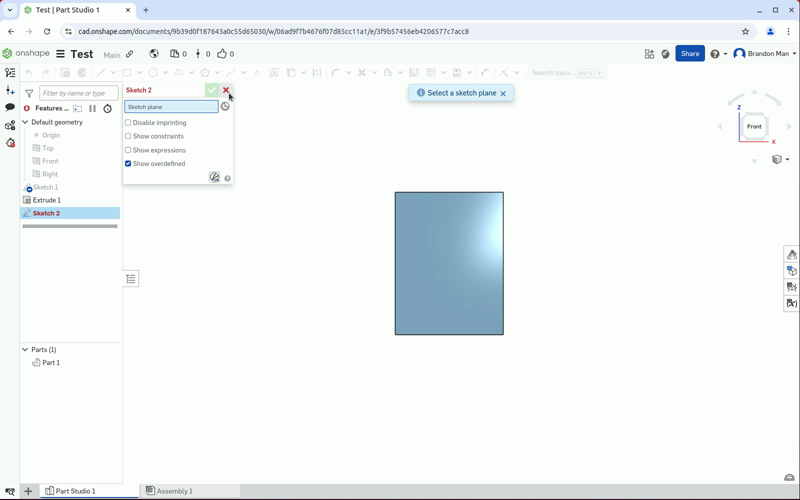
mouse_move(73, 163)
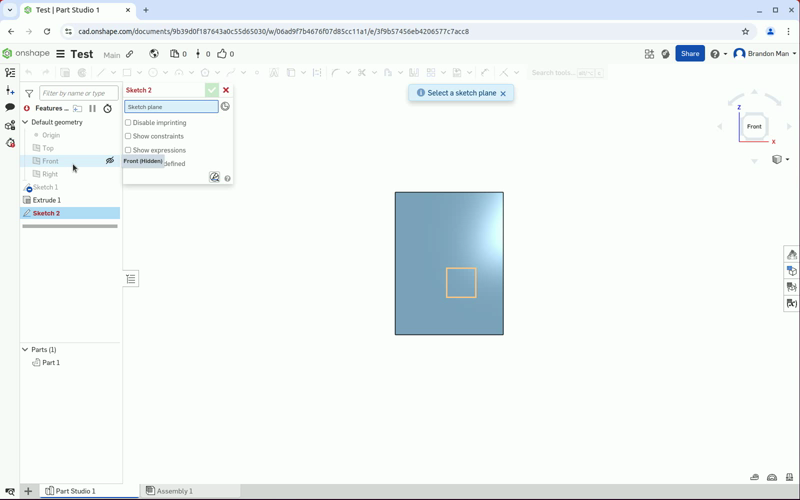
click(73, 163)
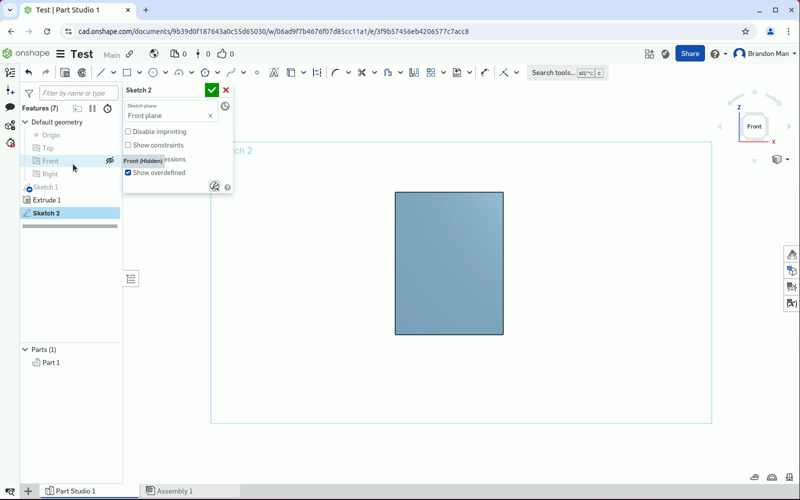
mouse_move(73, 352)
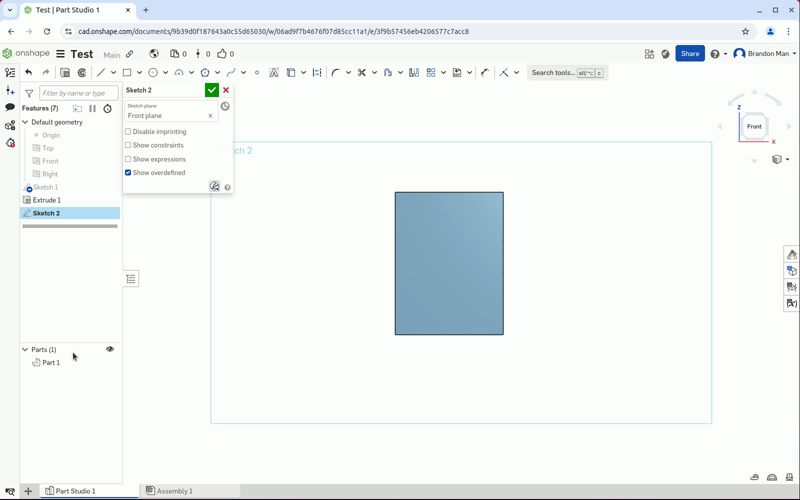
key(y)
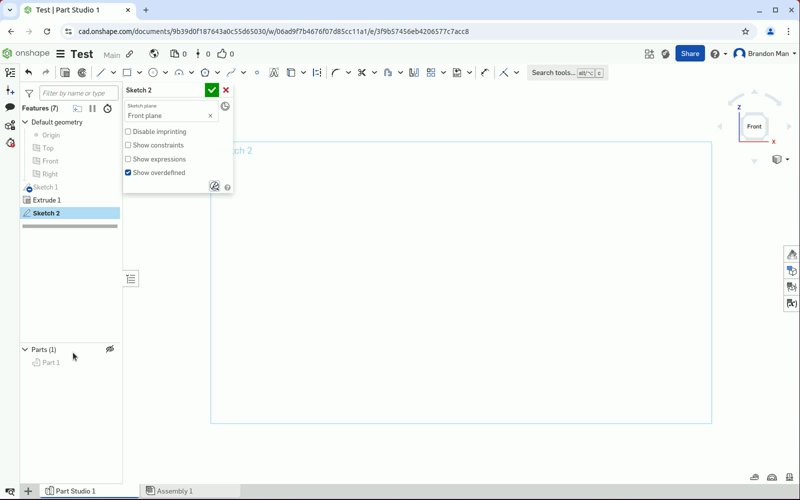
key(c)
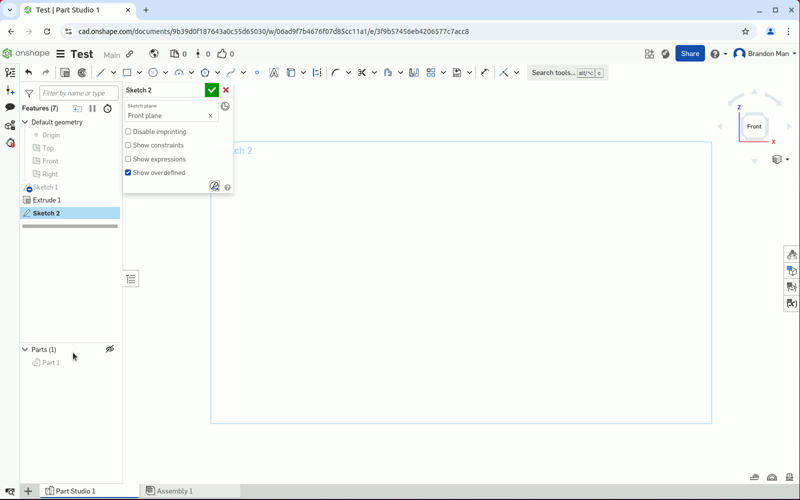
key_down(shift)
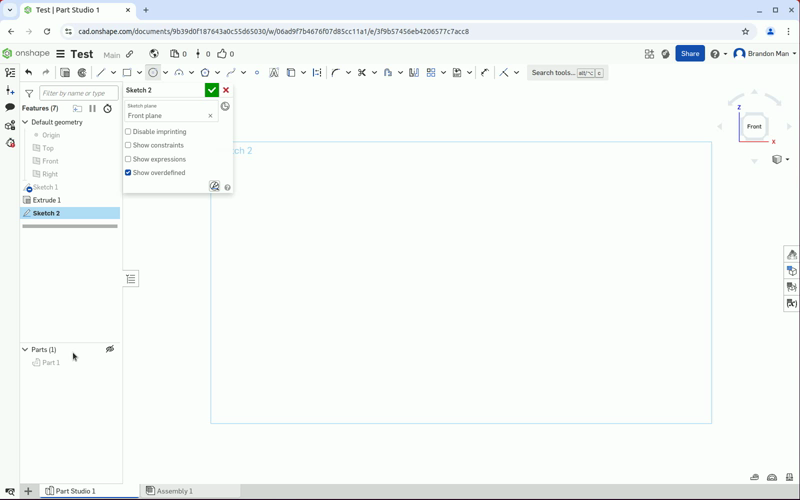
mouse_move(430, 234)
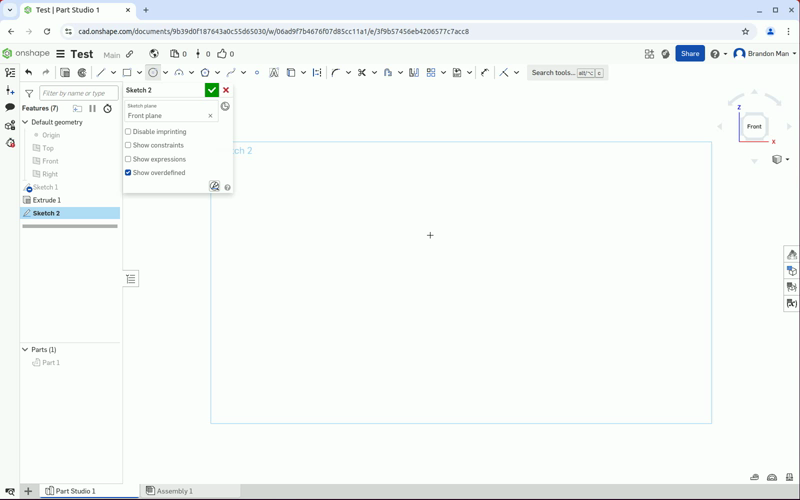
click(430, 234)
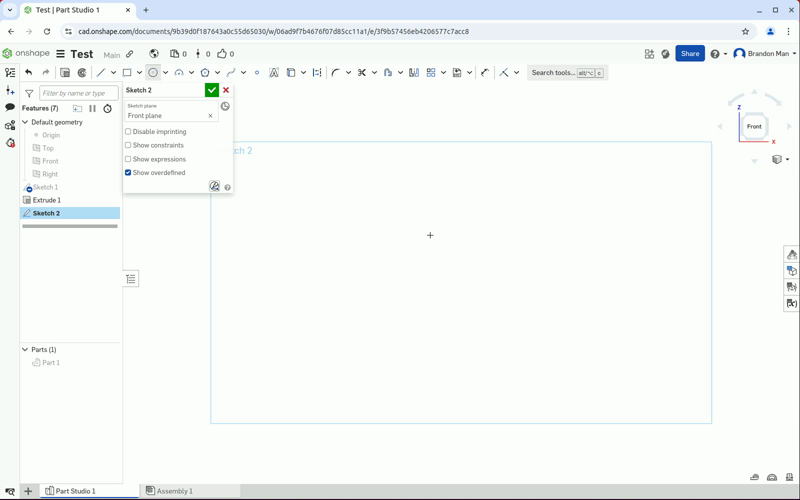
key_up(shift)
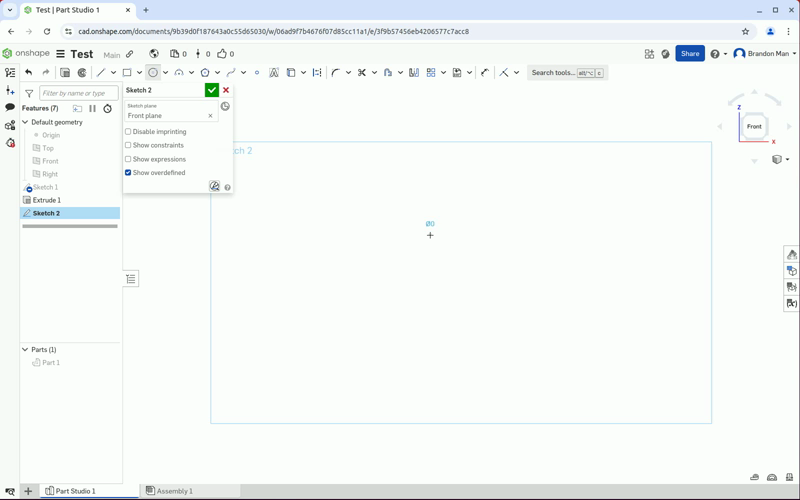
mouse_move(494, 234)
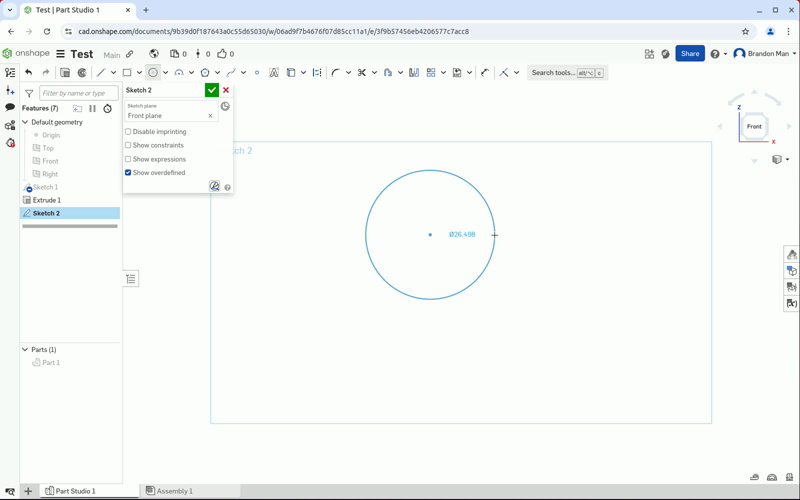
click(494, 234)
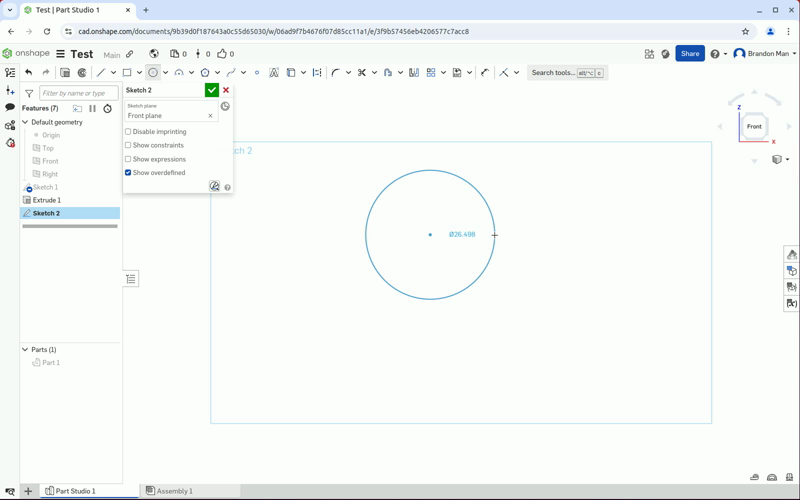
key(esc)
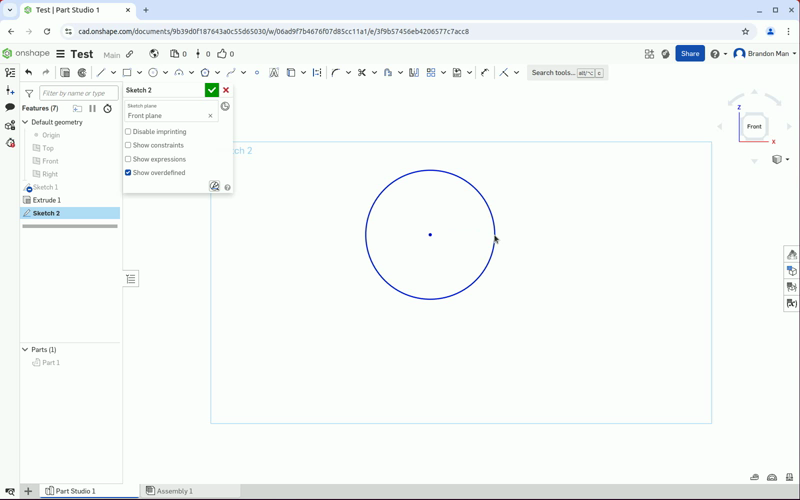
mouse_move(404, 250)
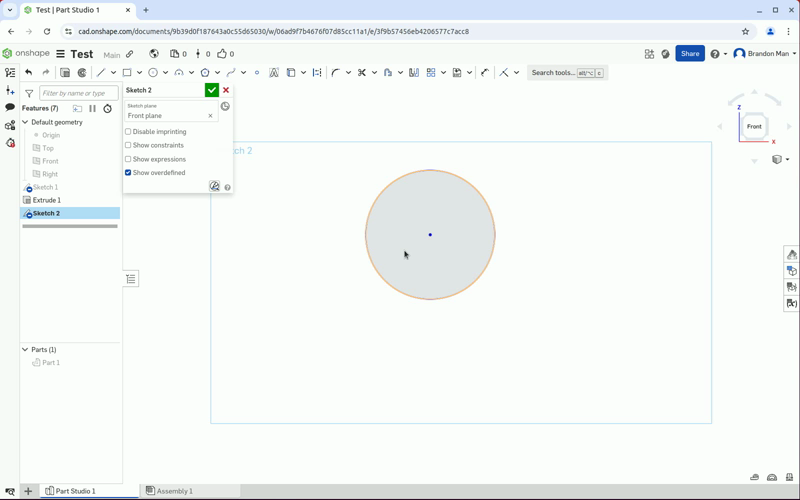
click(404, 250)
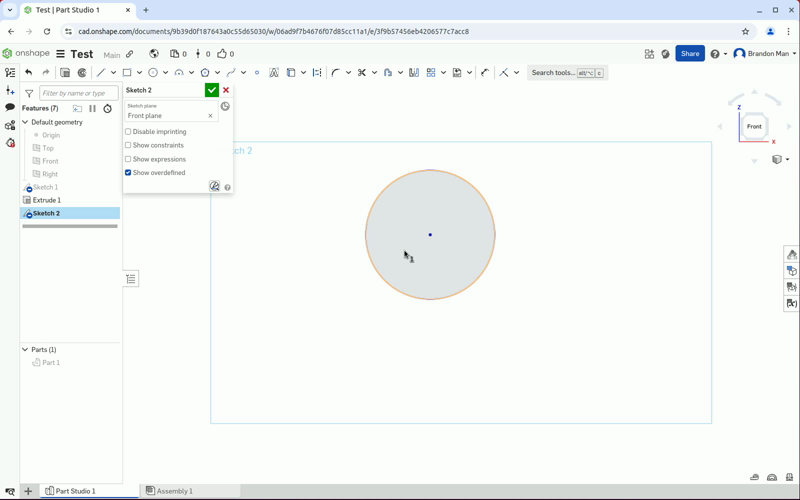
mouse_move(73, 352)
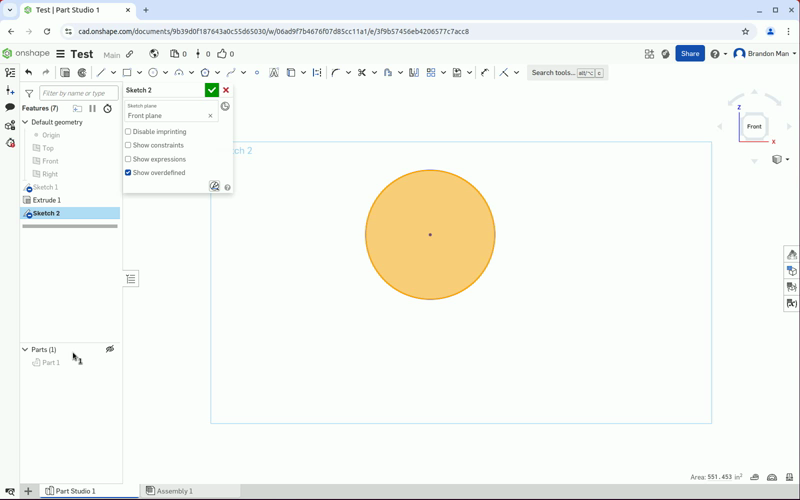
key(shift+y)
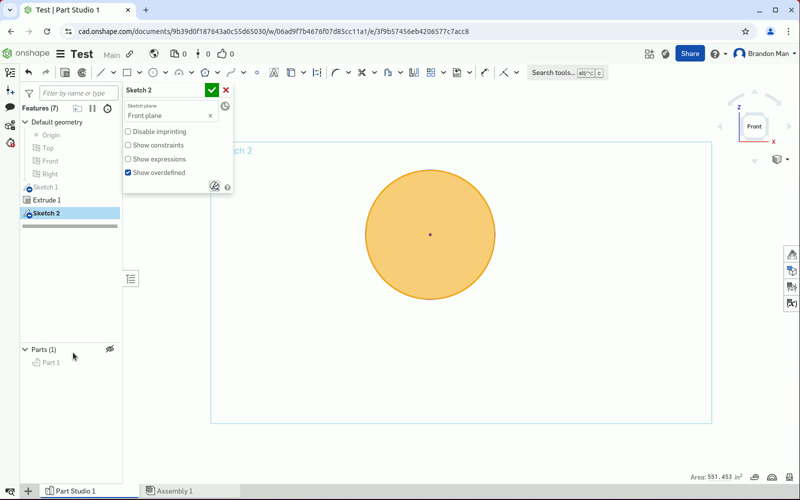
key(shift+e)
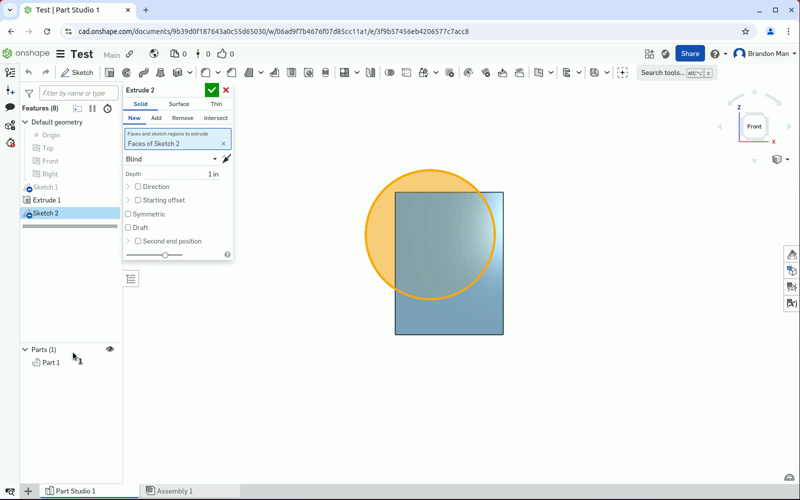
mouse_move(143, 106)
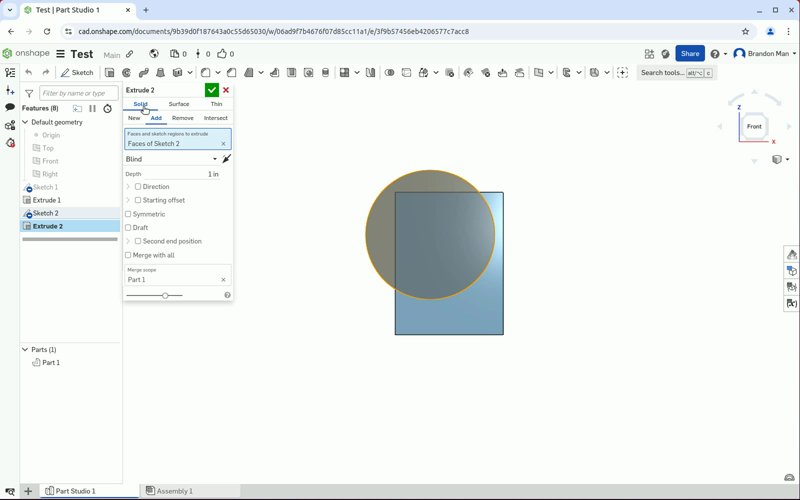
click(143, 106)
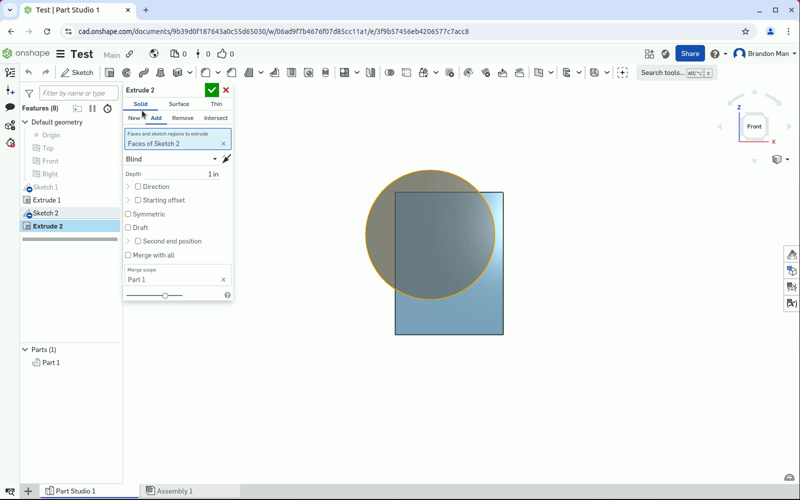
mouse_move(137, 120)
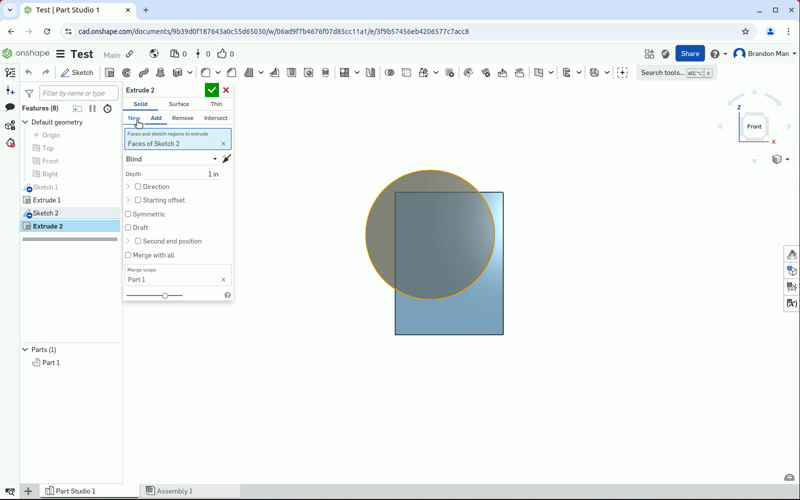
click(137, 120)
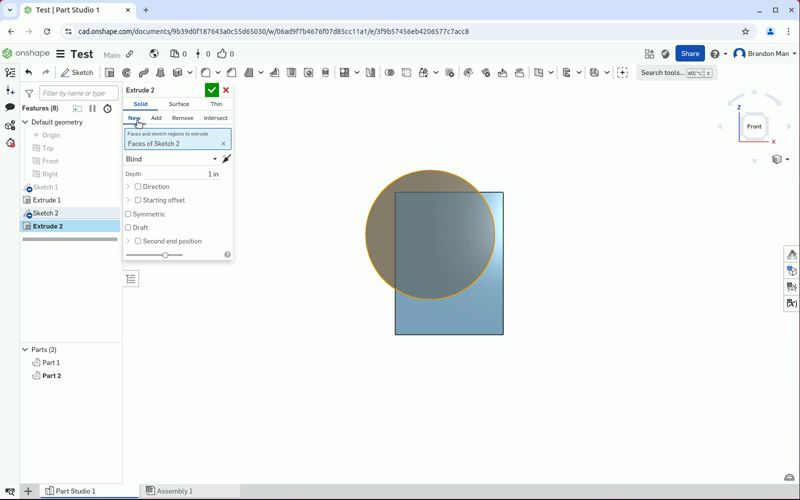
key(tab, 4)
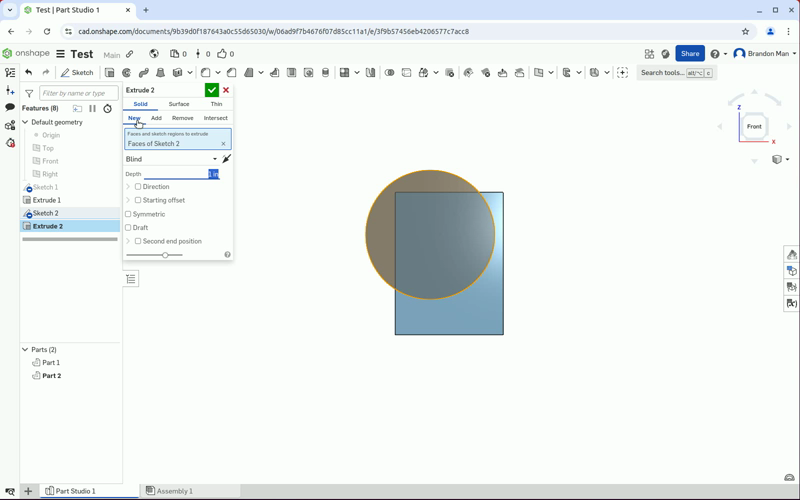
text(15.887)
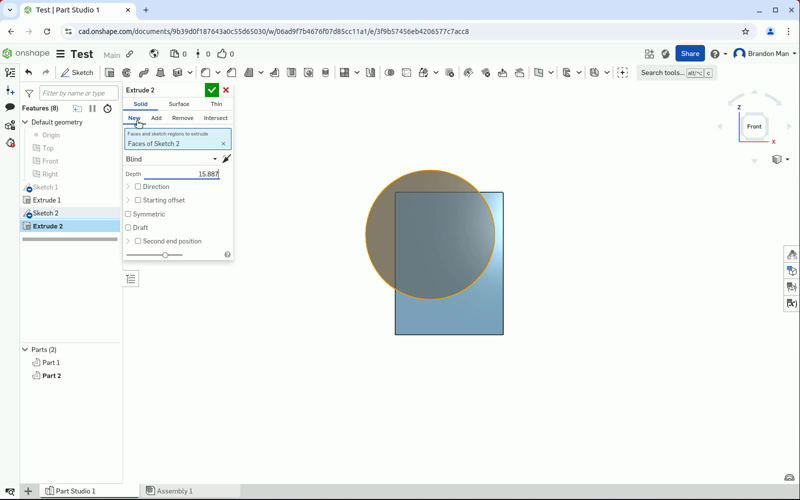
key(enter)
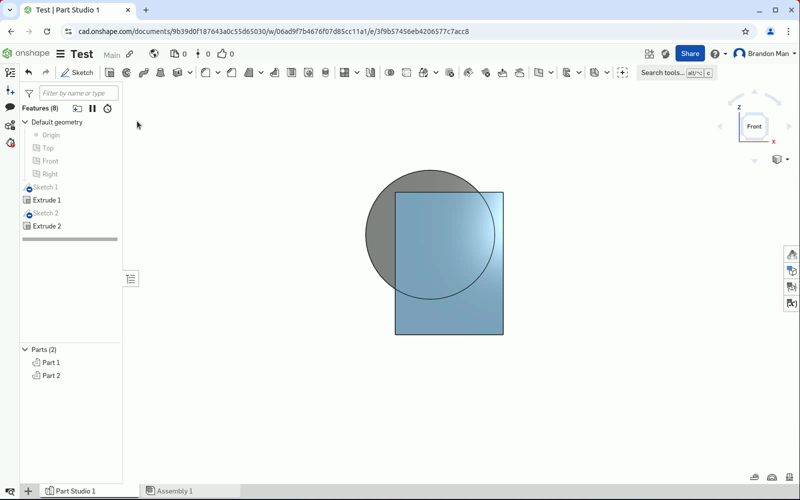
key(shift+h)
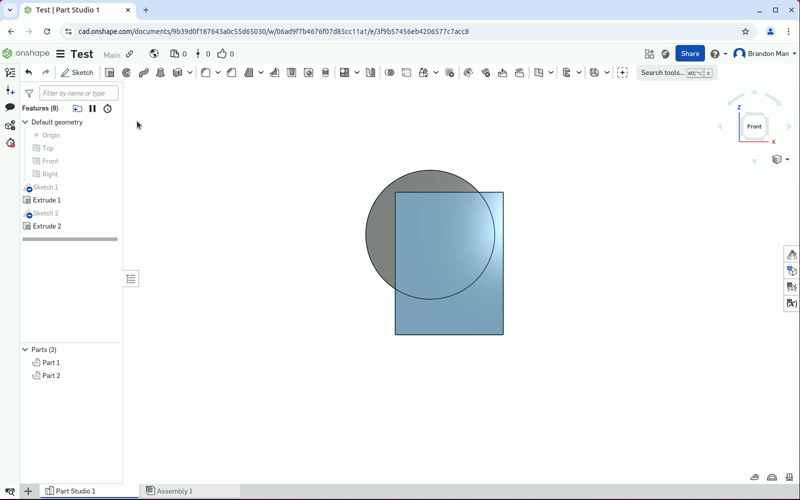
key(shift+h)
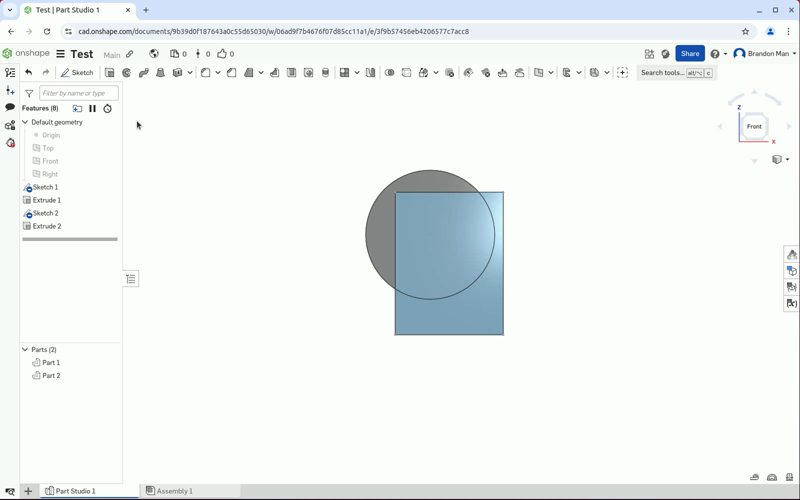
key(shift+7)
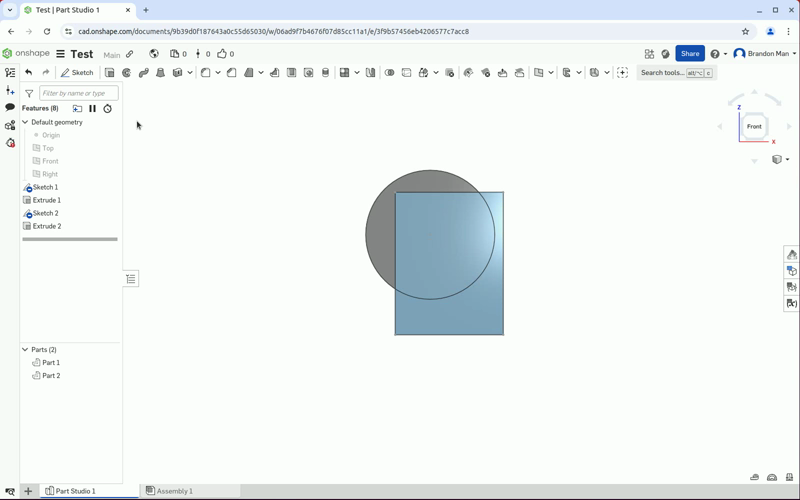
key(left, 2)
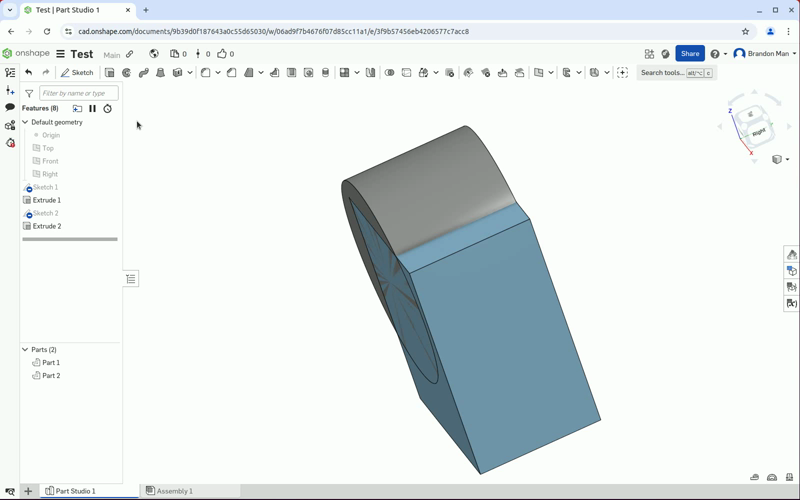
key(down, 2)
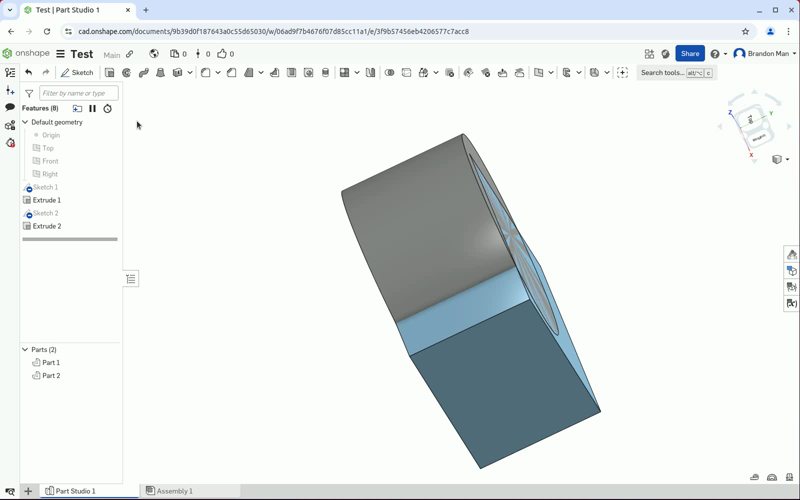
key(up, 2)
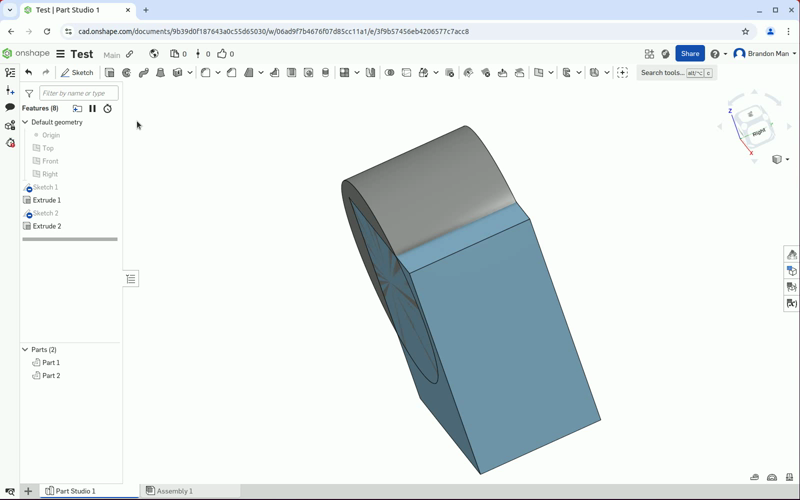
key(right, 2)
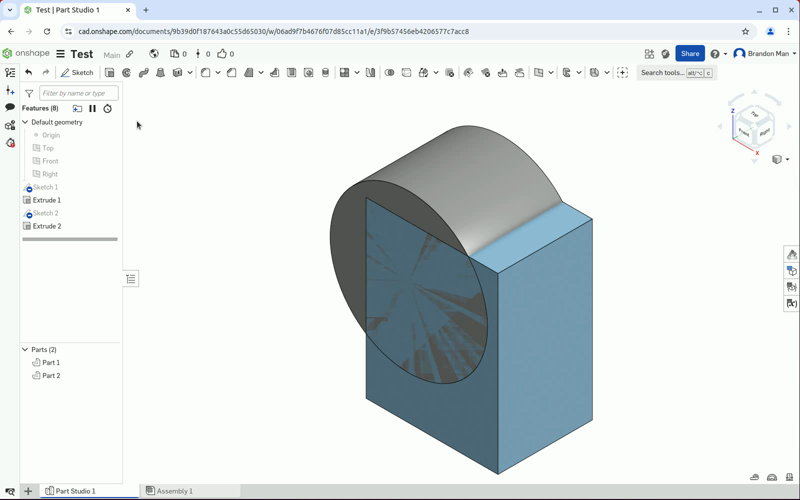
mouse_move(73, 189)
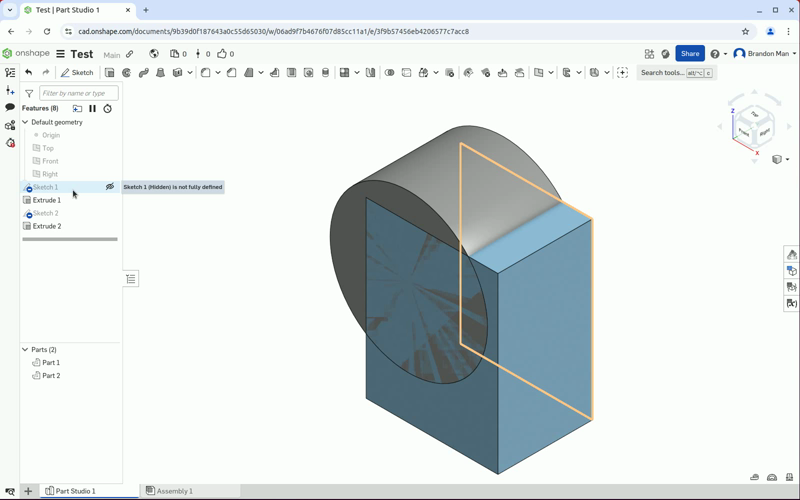
click(73, 189)